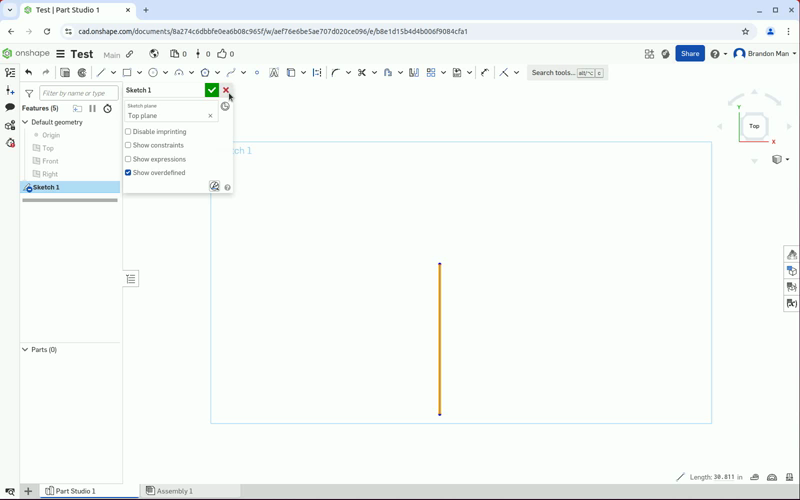
key(shift+h)
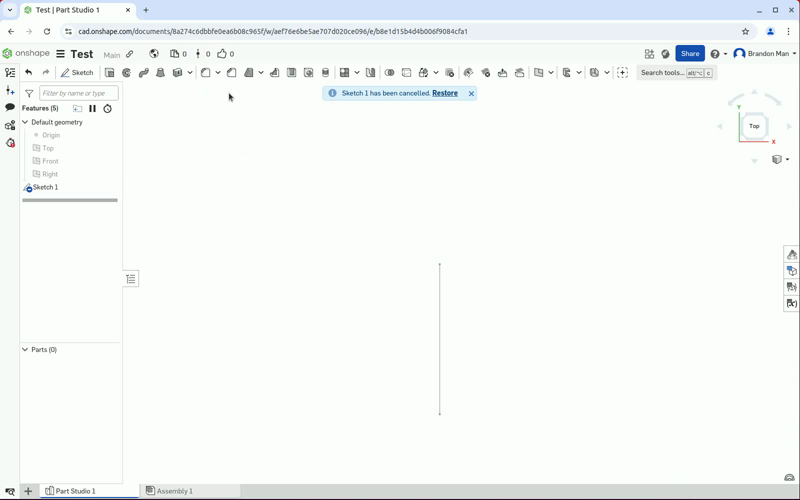
key(shift+s)
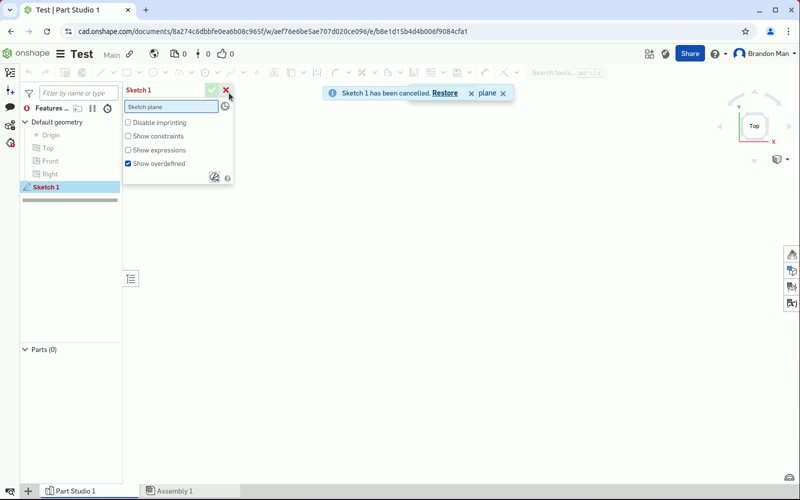
mouse_move(73, 150)
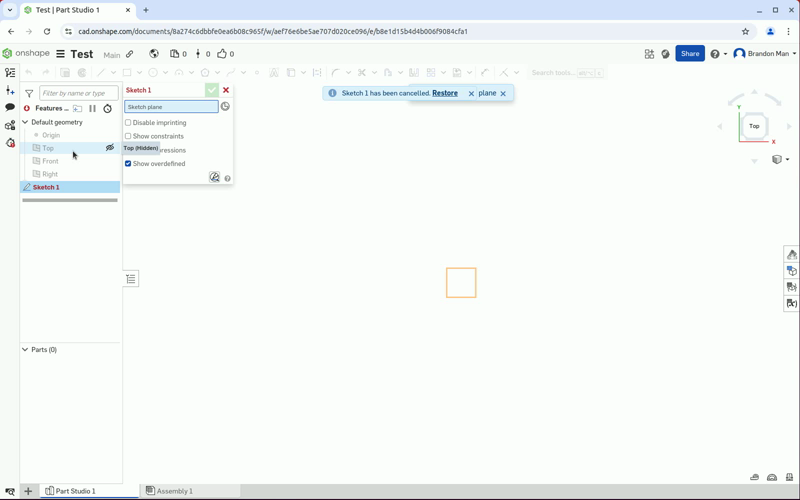
click(73, 150)
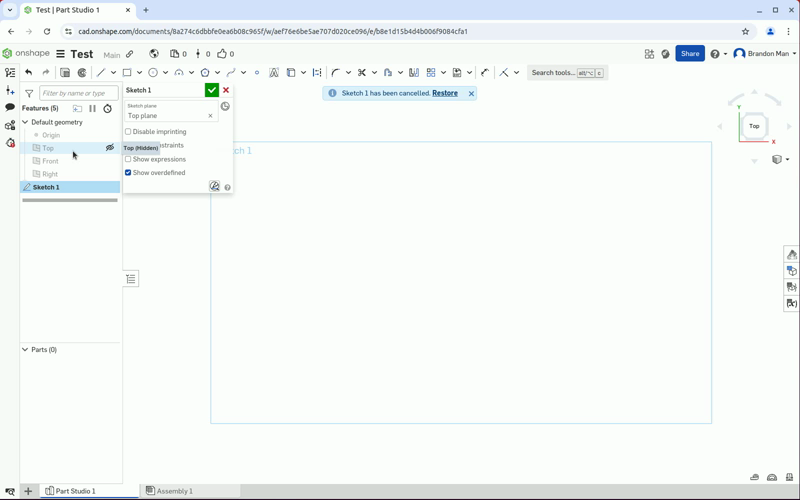
mouse_move(73, 352)
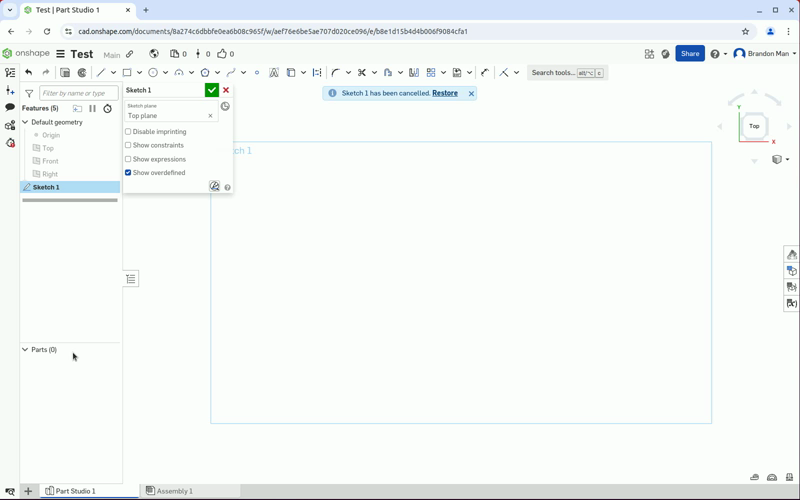
key(y)
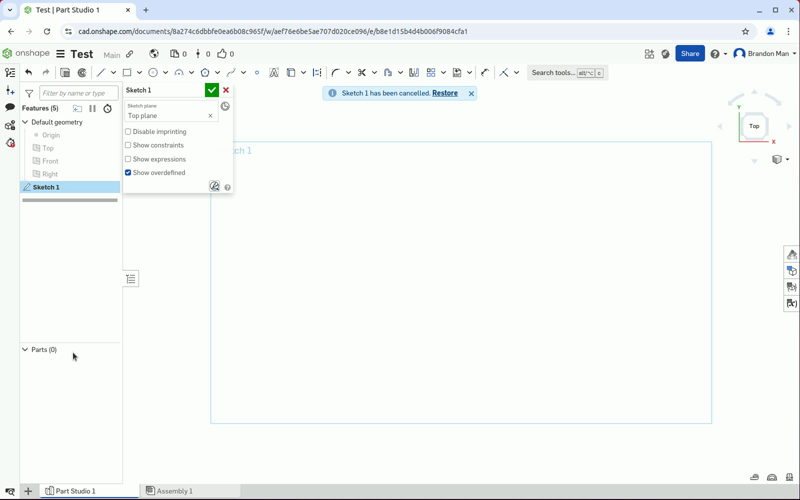
key(l)
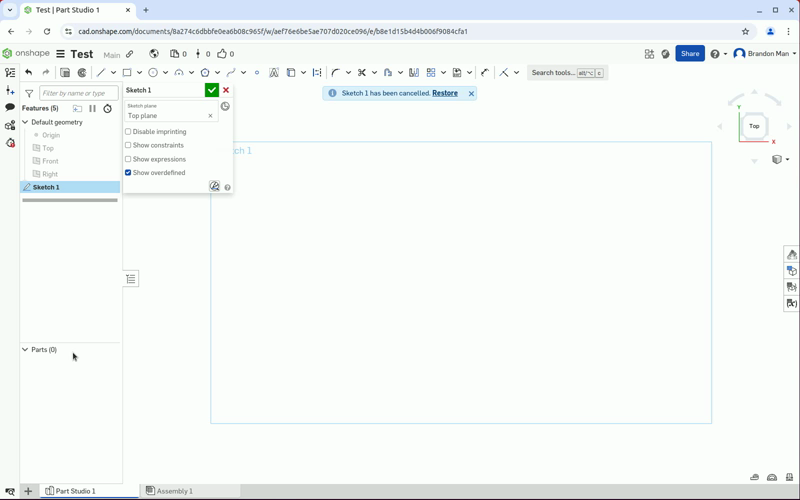
key_down(shift)
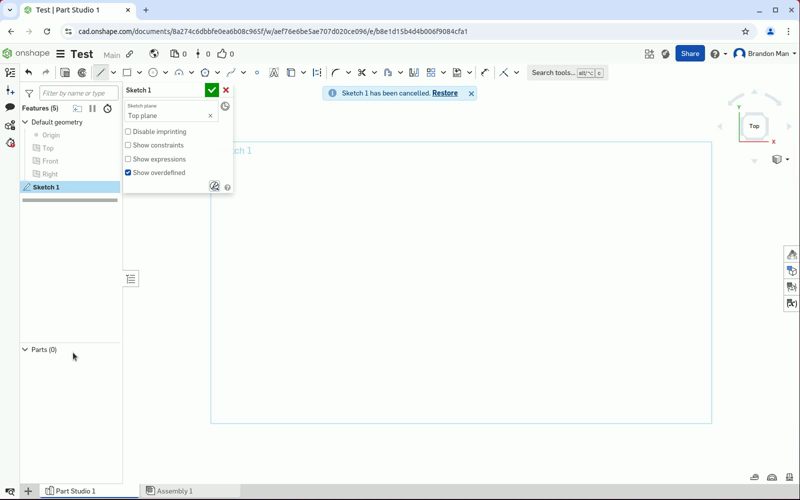
mouse_move(429, 324)
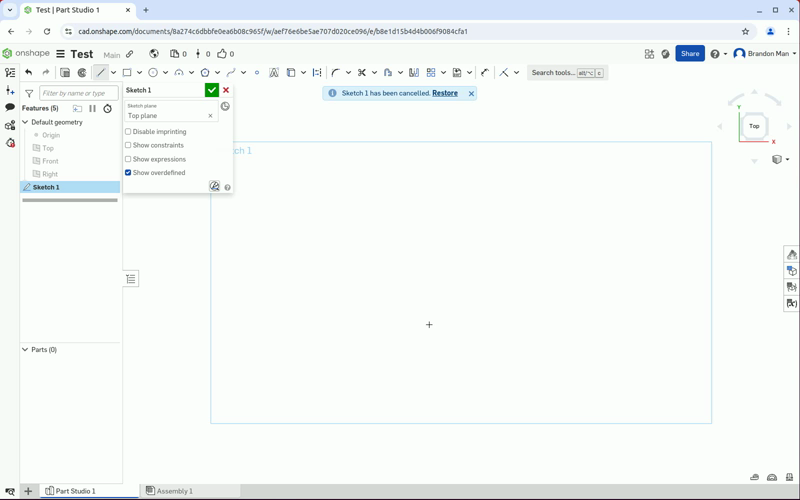
click(429, 324)
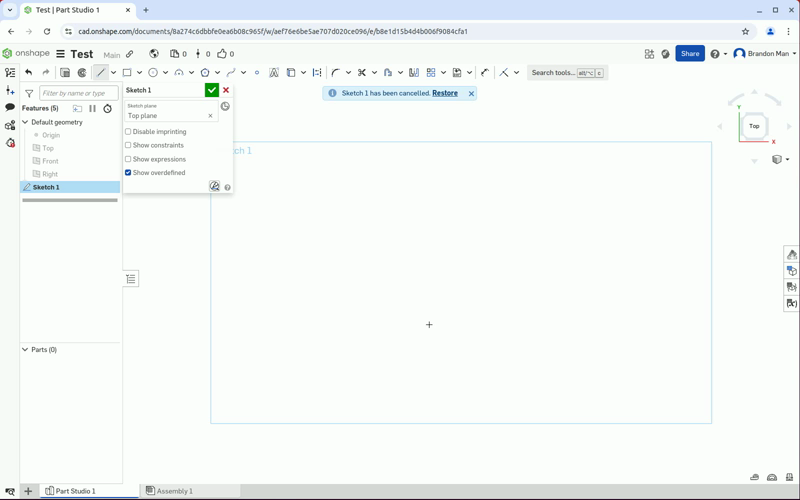
key_up(shift)
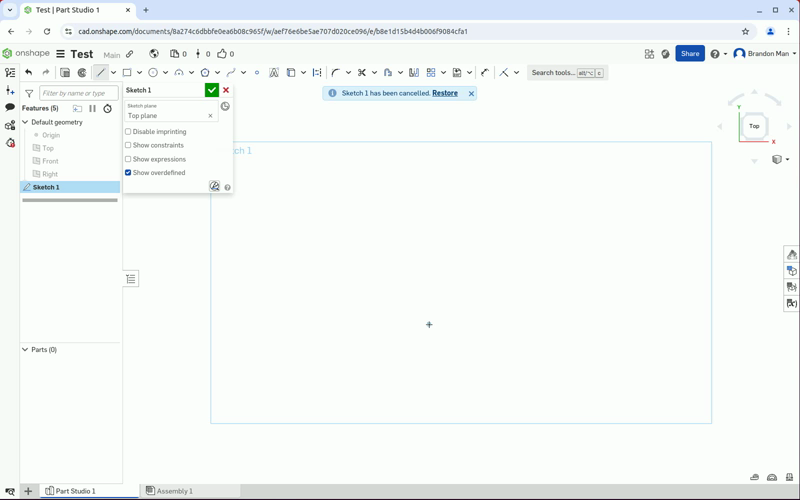
key_down(shift)
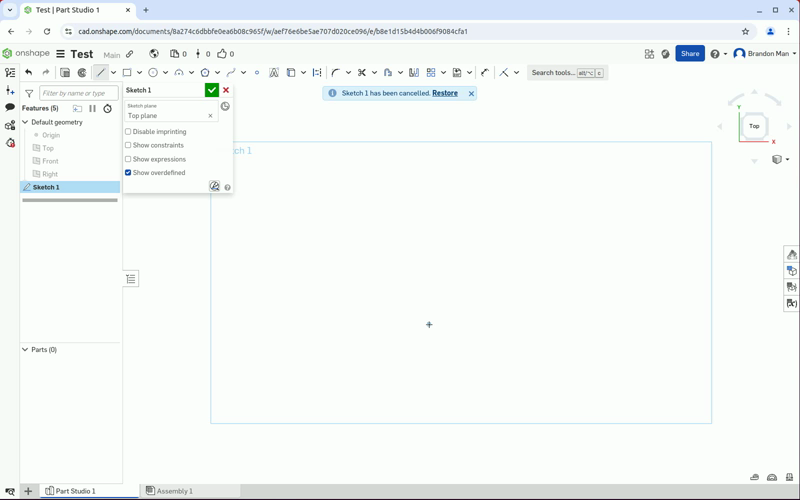
mouse_move(491, 324)
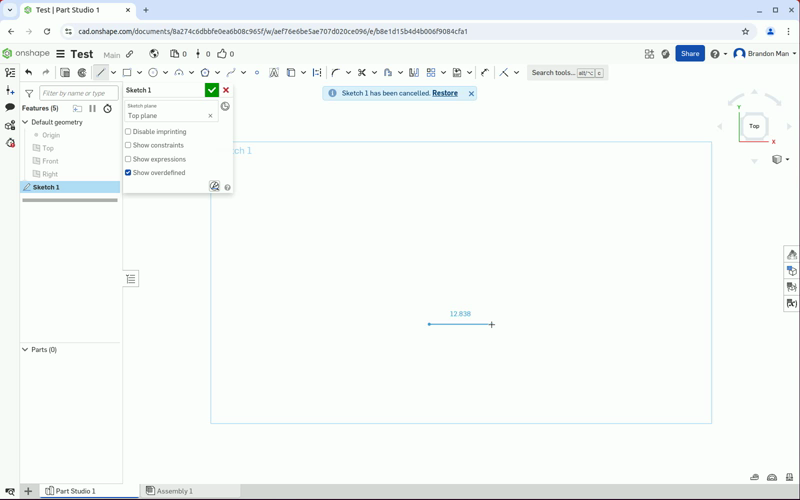
click(491, 324)
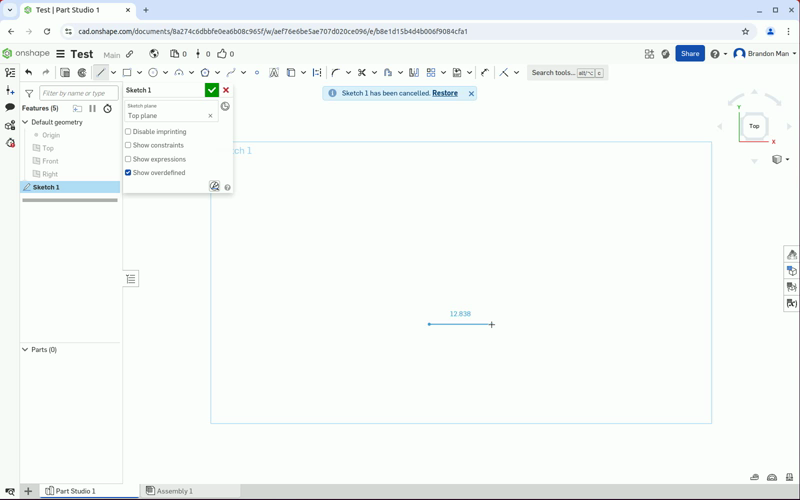
key_up(shift)
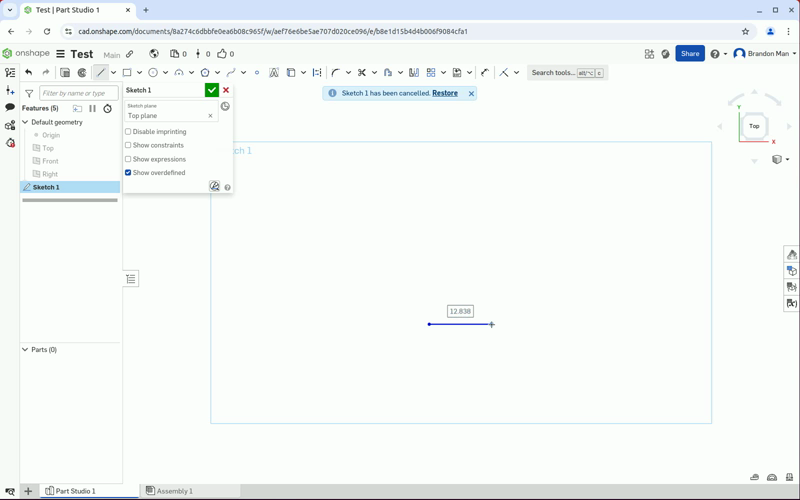
key_down(shift)
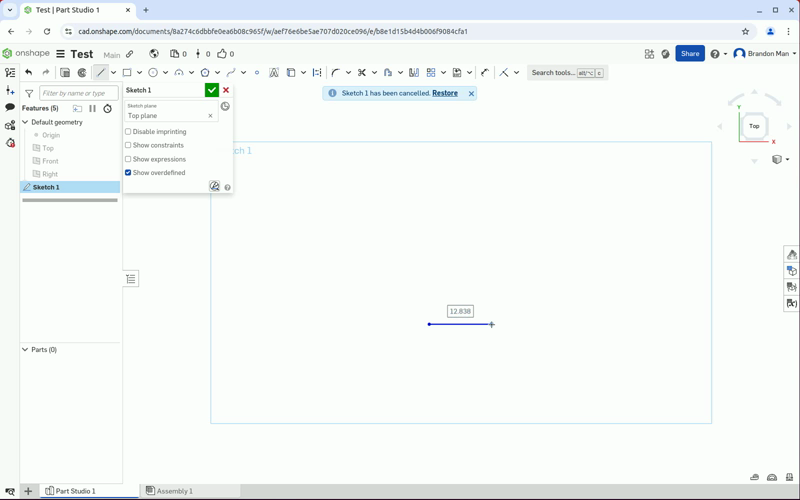
mouse_move(491, 241)
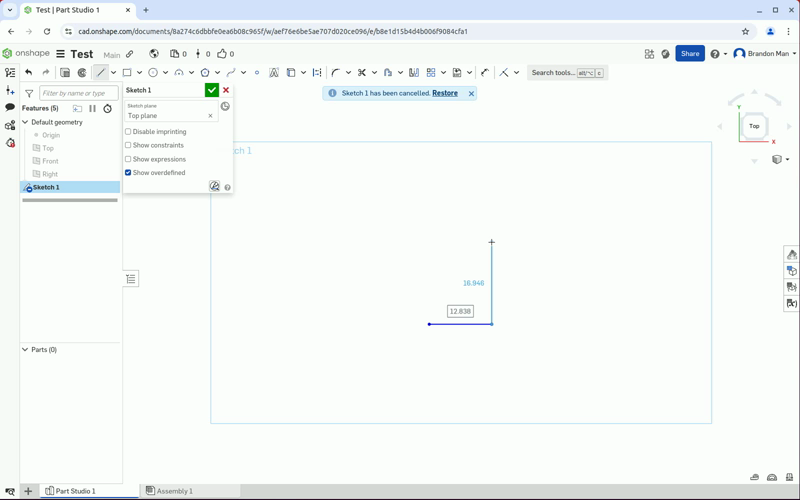
click(491, 241)
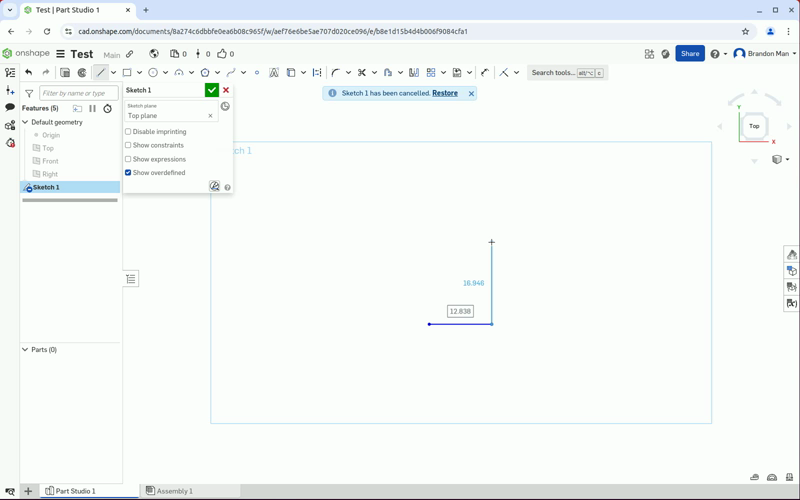
key_up(shift)
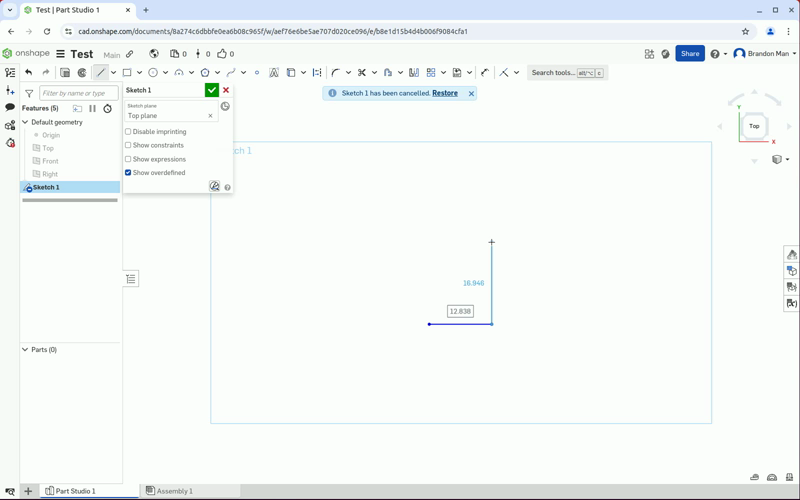
key_down(shift)
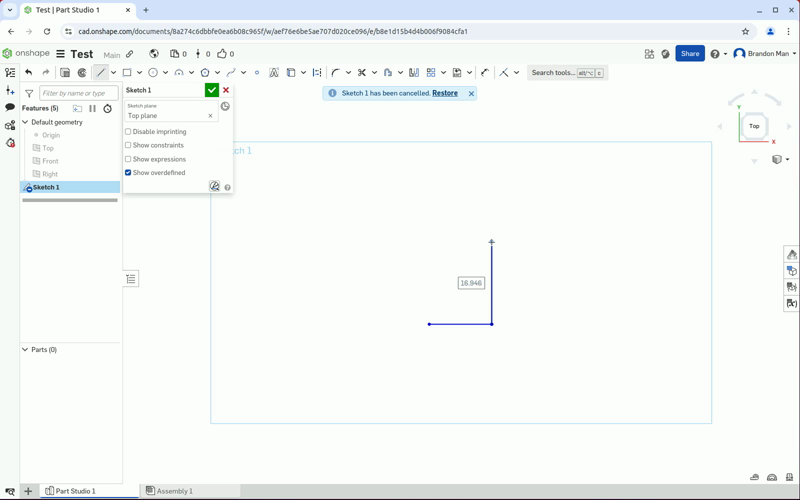
mouse_move(429, 241)
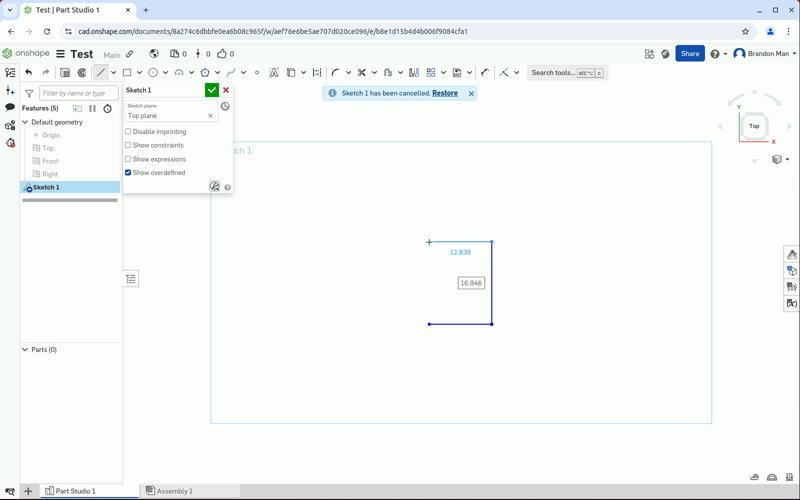
click(429, 241)
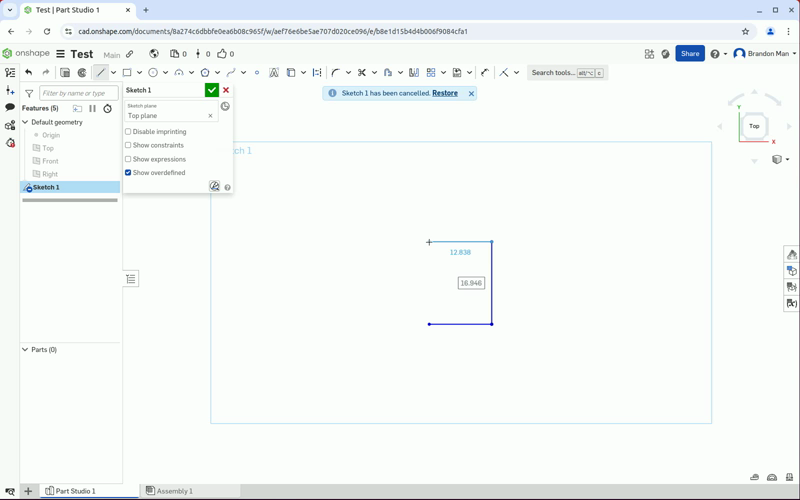
key_up(shift)
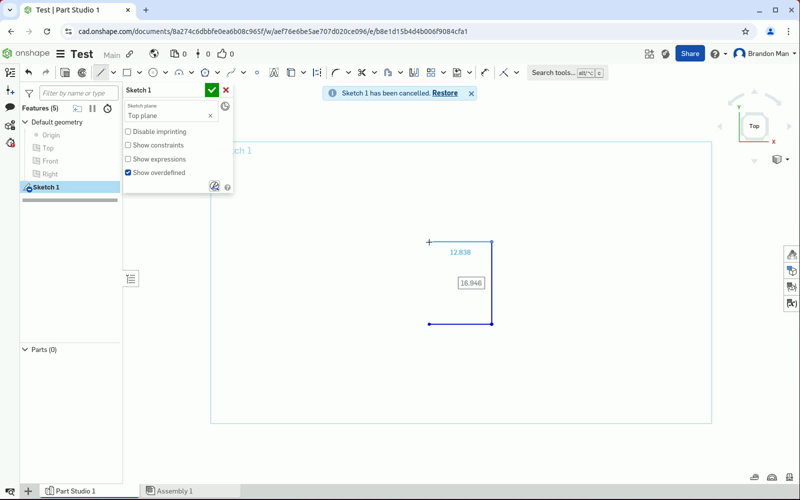
key_down(shift)
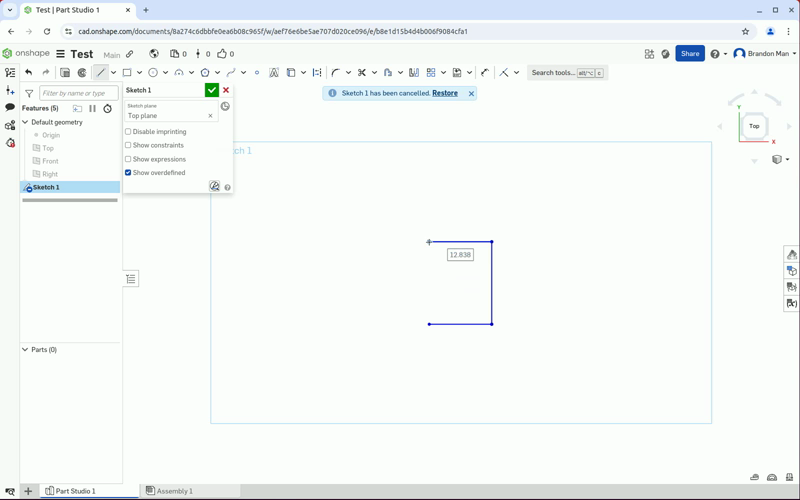
mouse_move(429, 324)
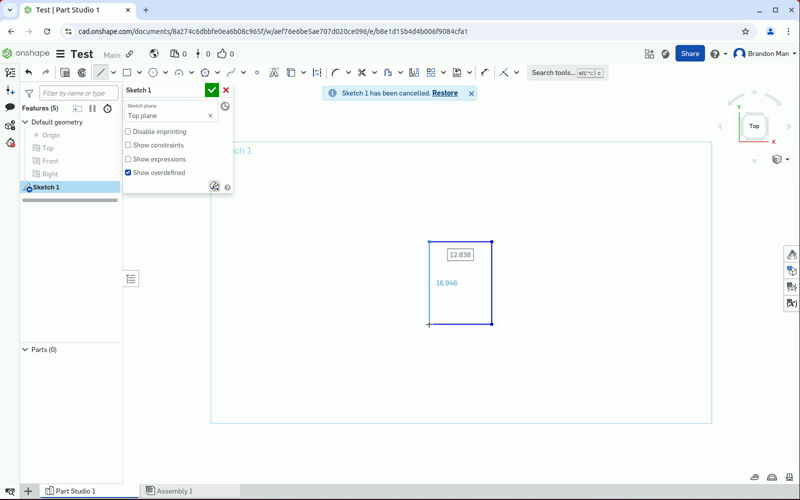
key_up(shift)
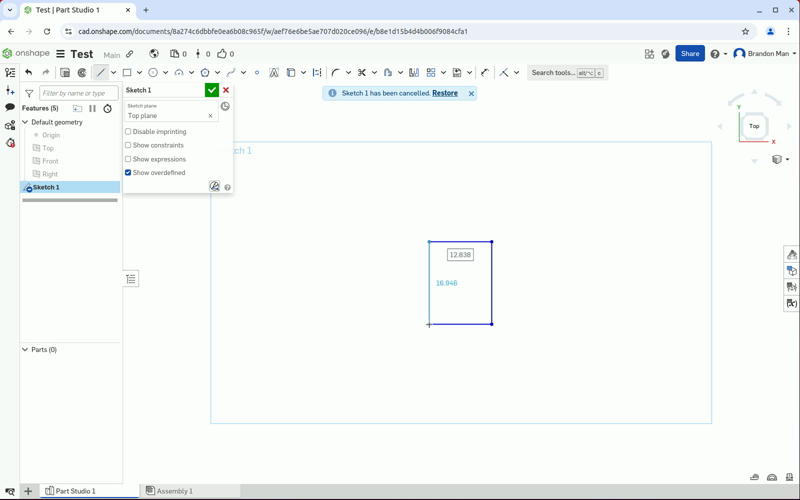
click(429, 324)
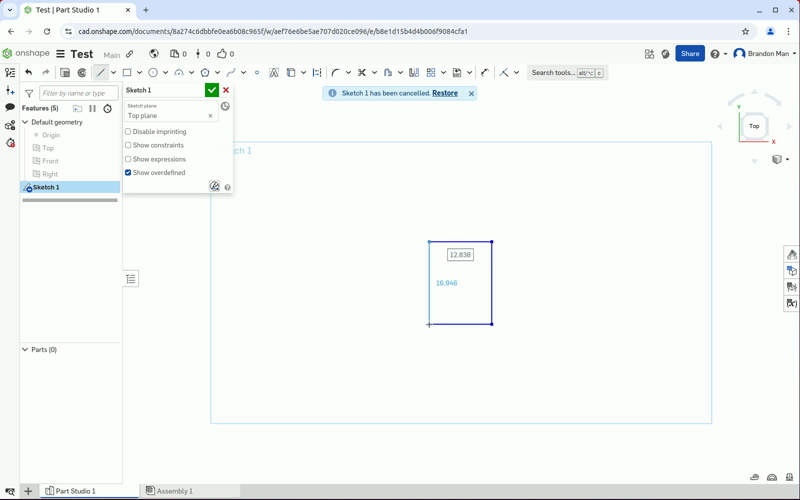
key(esc)
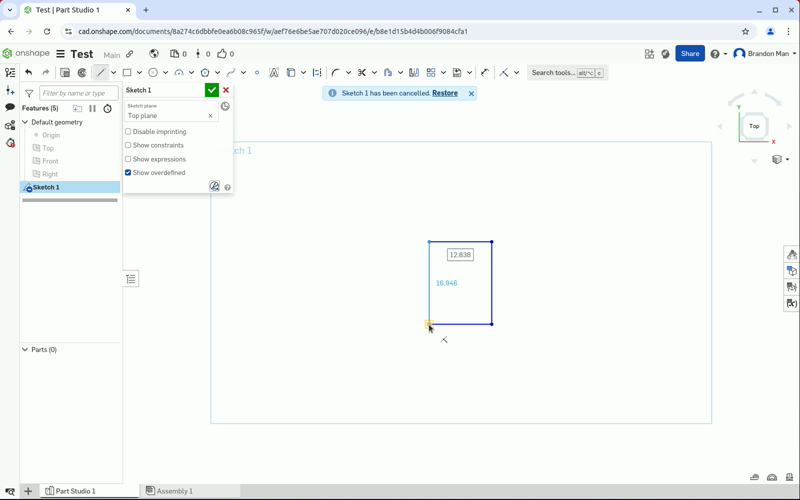
mouse_move(487, 284)
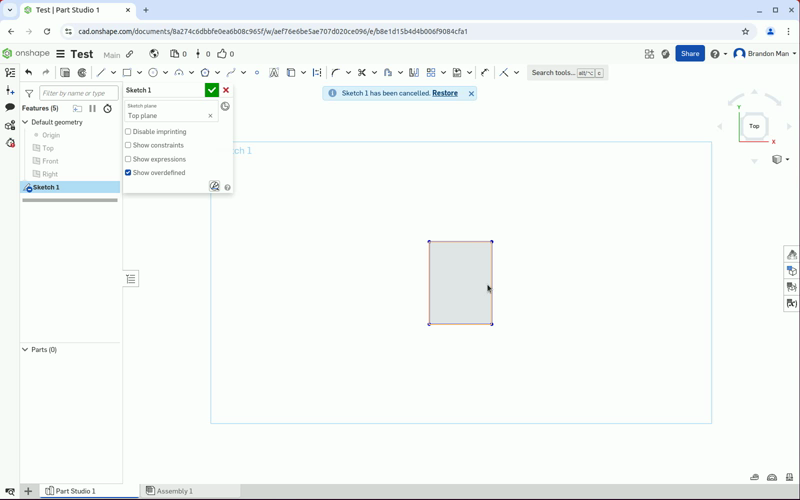
click(487, 284)
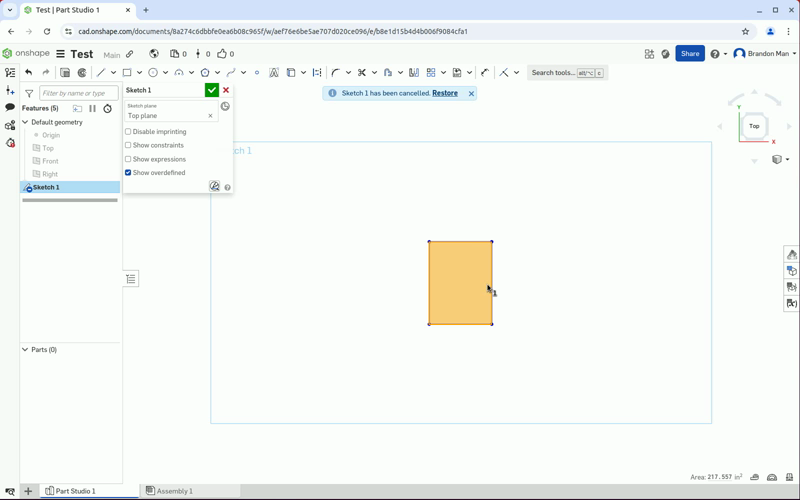
mouse_move(73, 352)
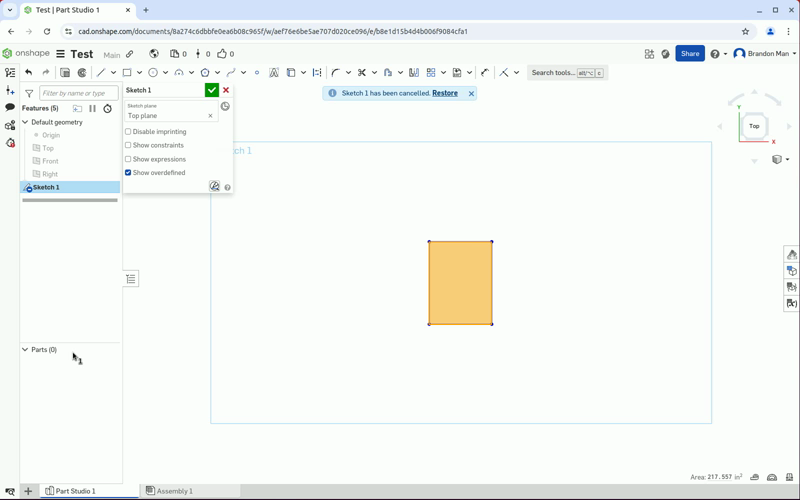
key(shift+y)
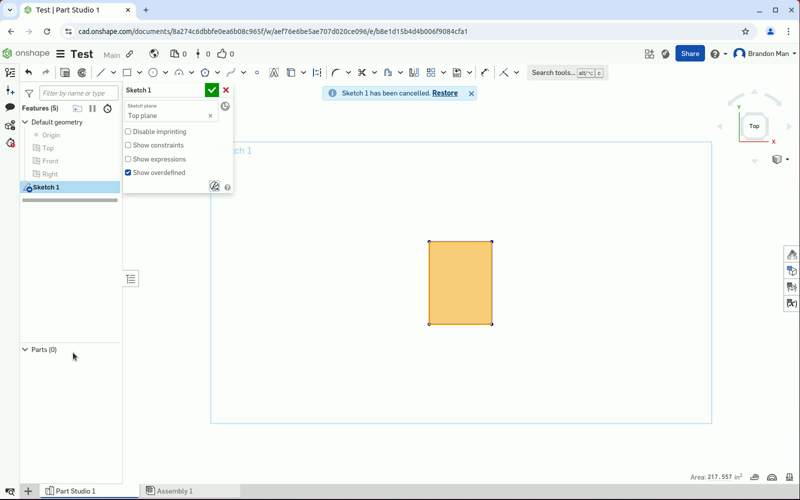
key(shift+e)
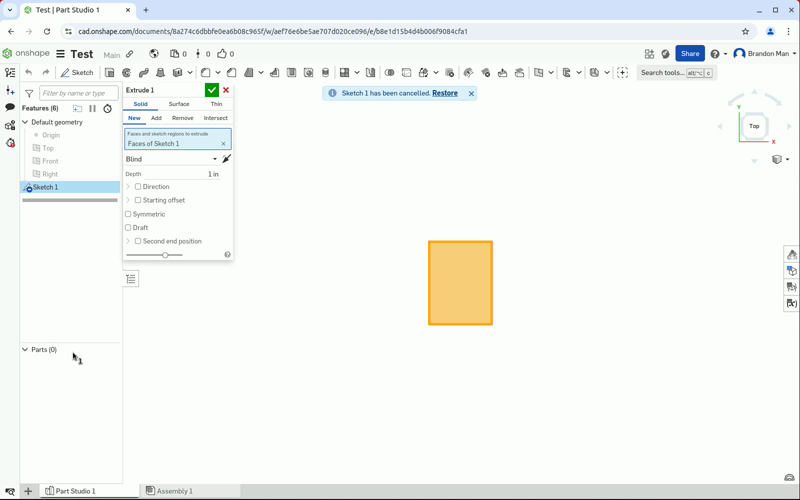
mouse_move(143, 106)
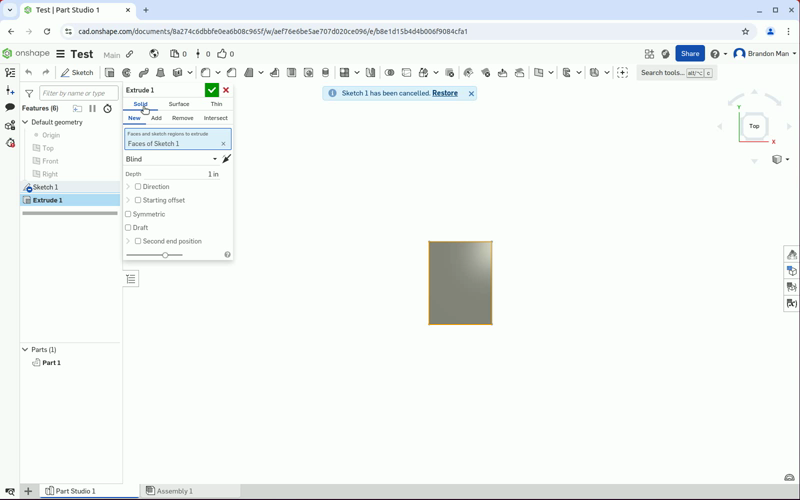
click(143, 106)
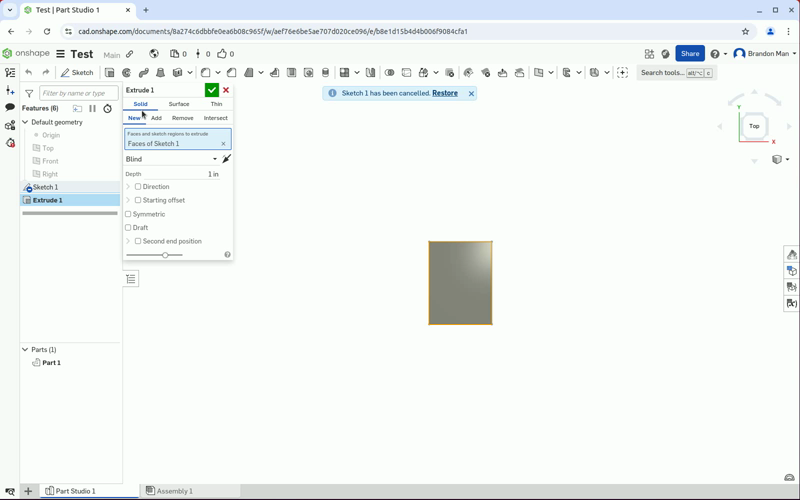
mouse_move(137, 120)
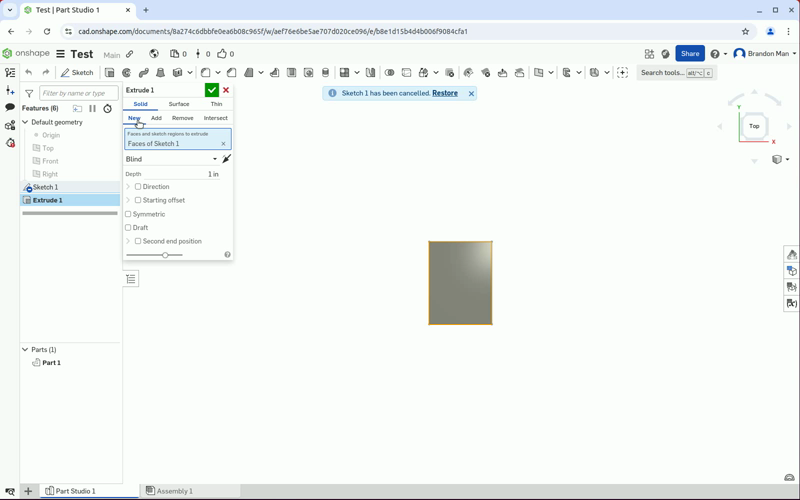
click(137, 120)
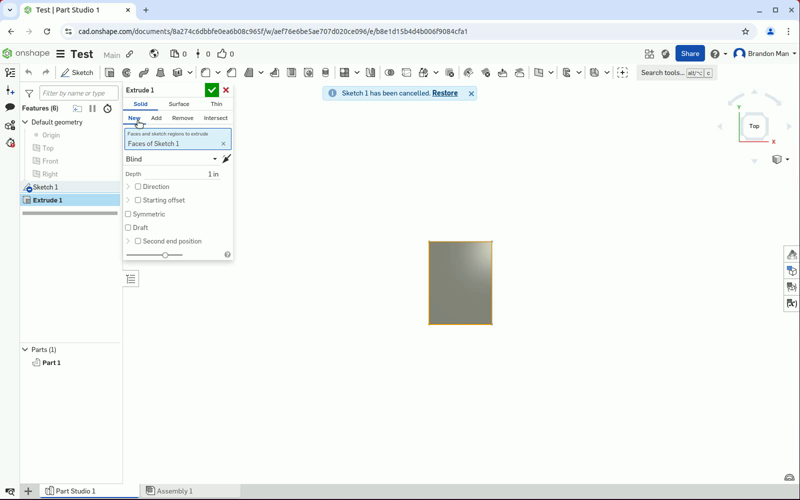
key(tab, 4)
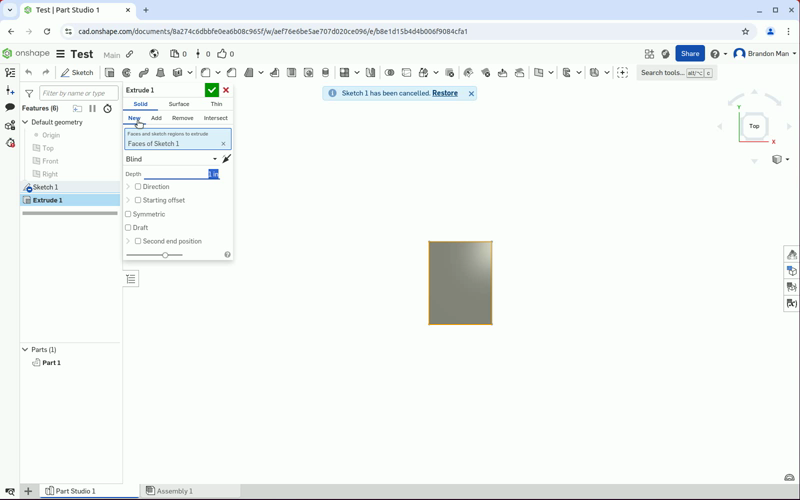
text(23.108)
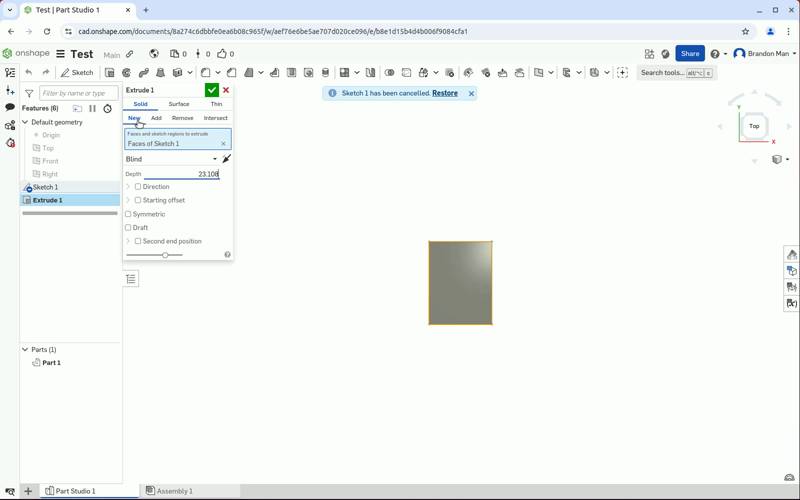
key(enter)
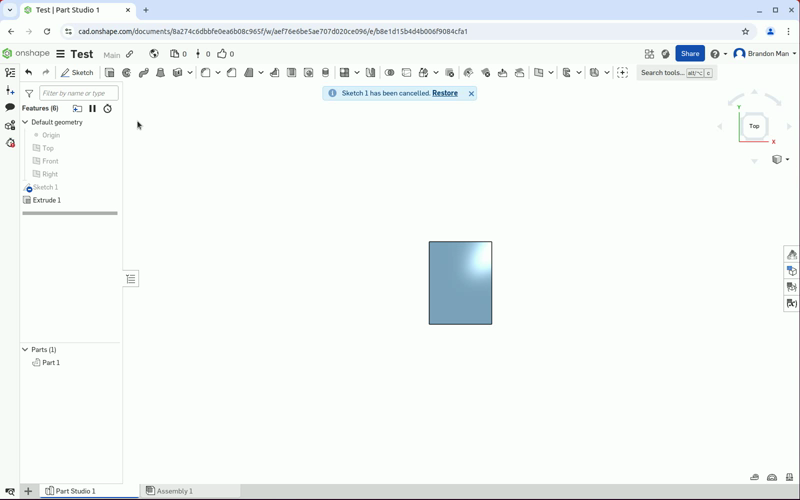
key(shift+h)
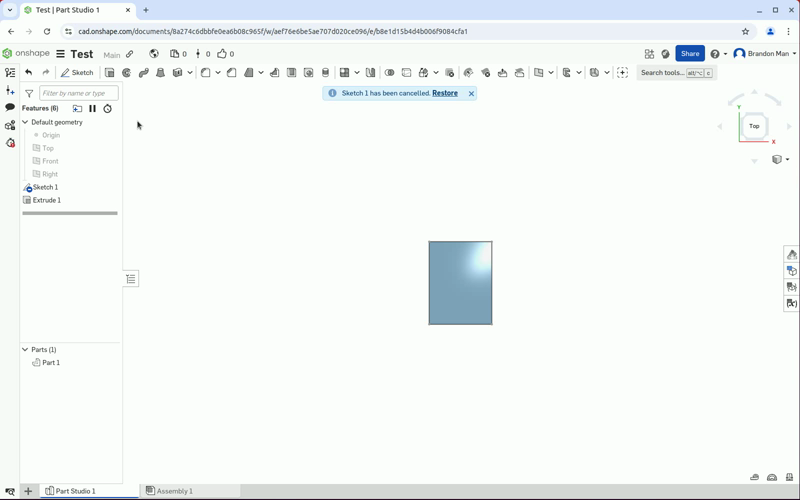
key(shift+h)
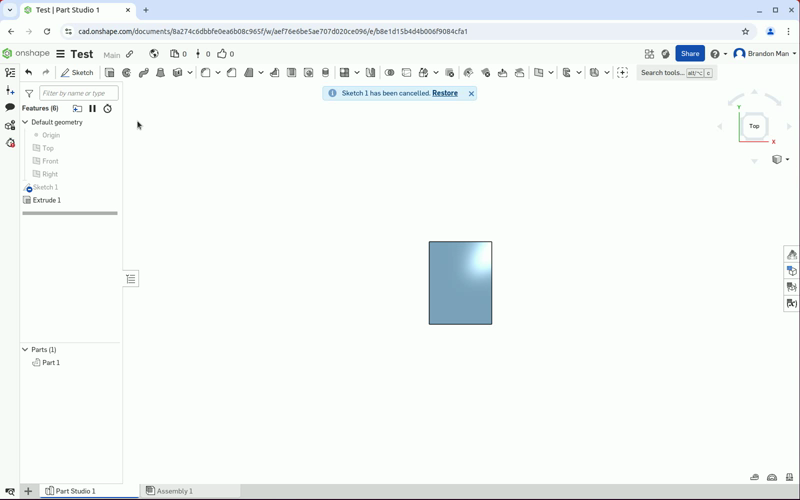
mouse_move(73, 189)
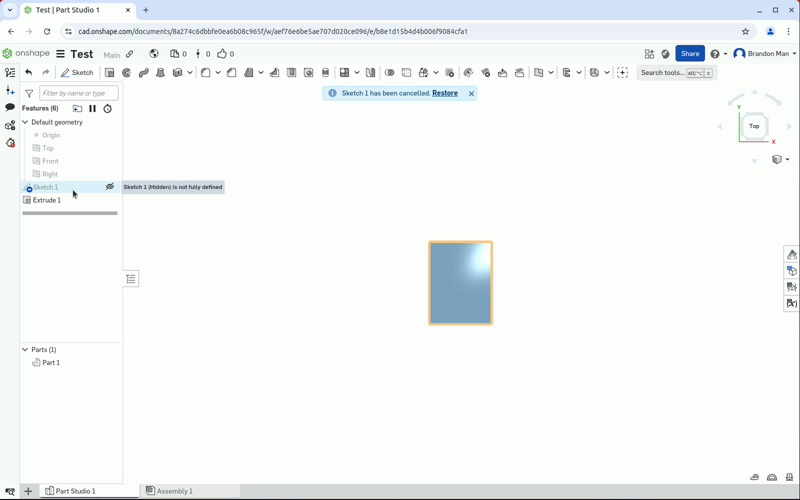
click(73, 189)
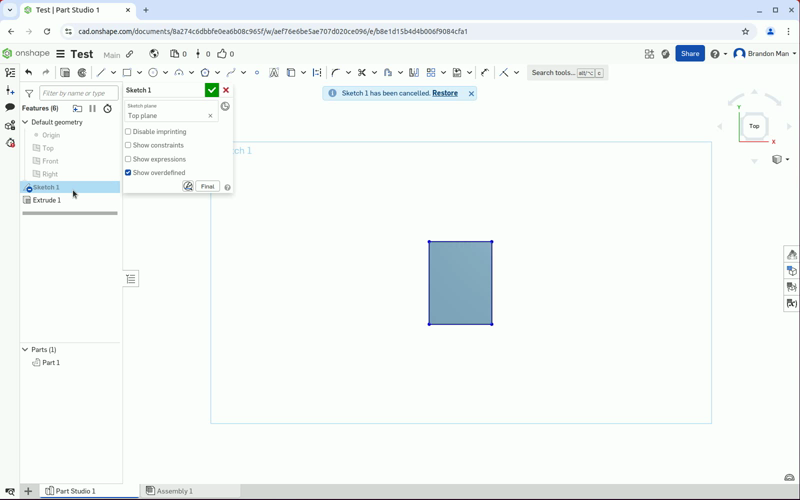
mouse_move(229, 92)
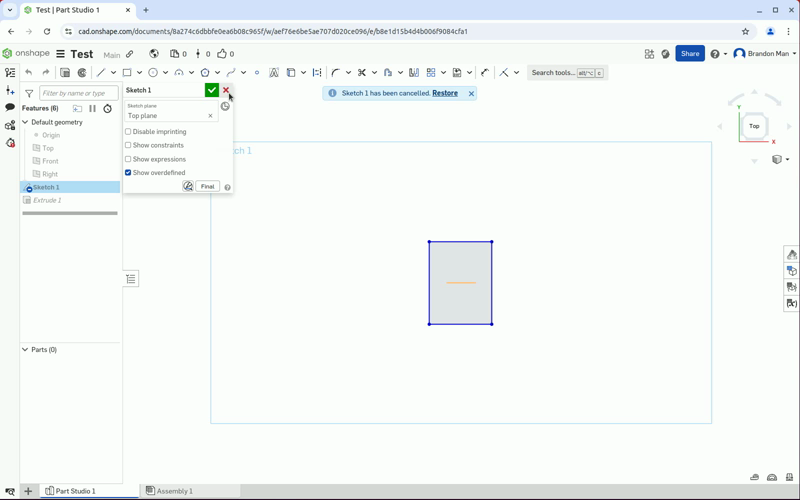
click(229, 92)
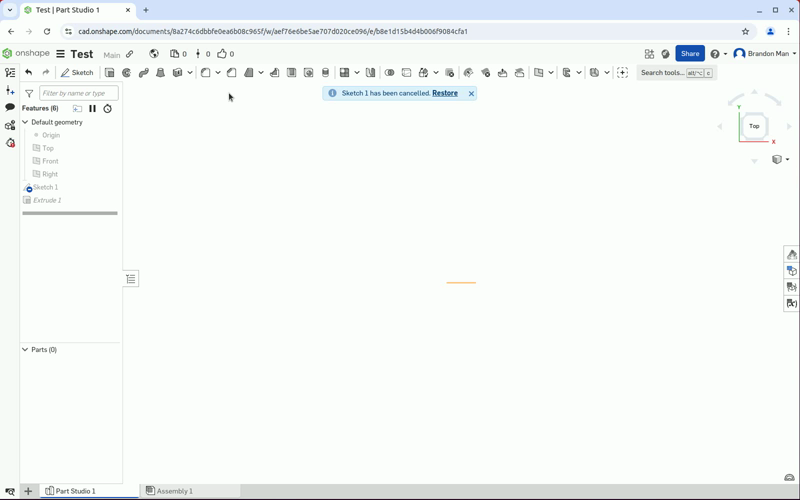
mouse_move(73, 352)
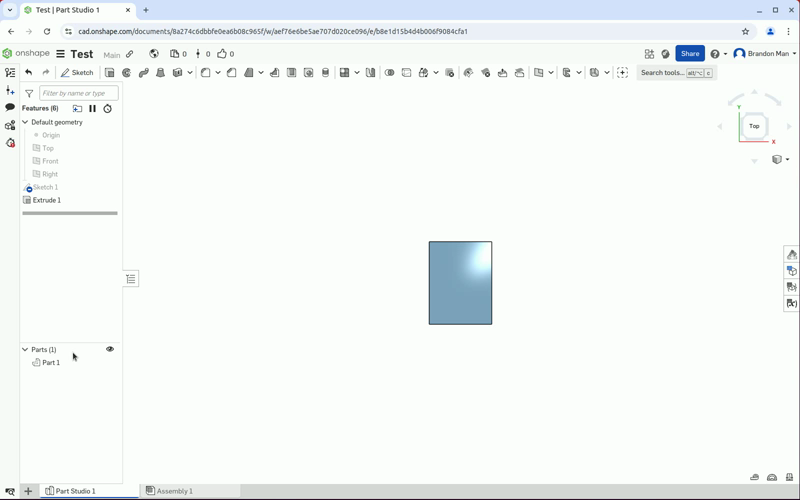
key(y)
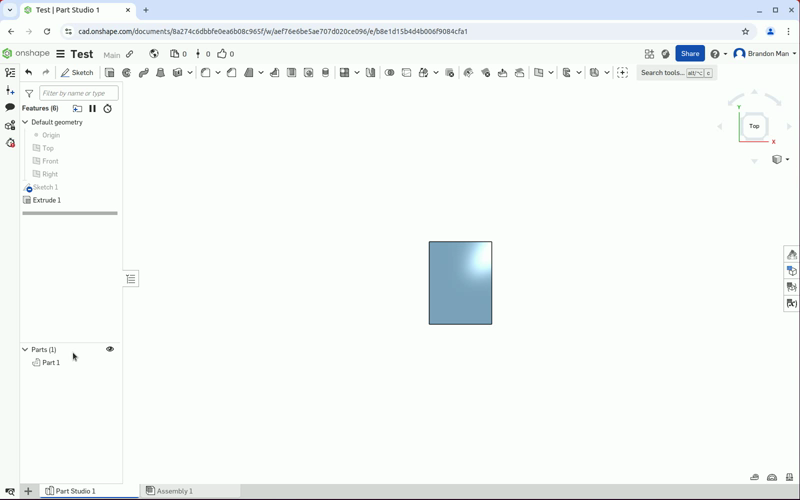
key(shift+p)
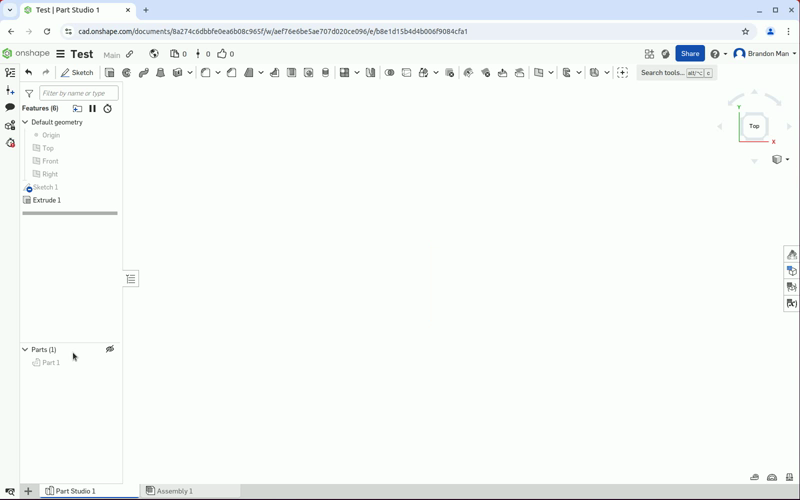
key(space)
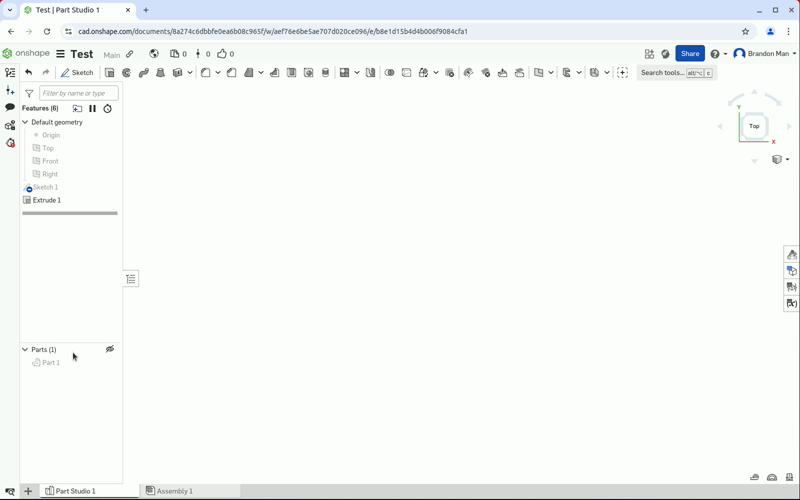
key_down(shift)
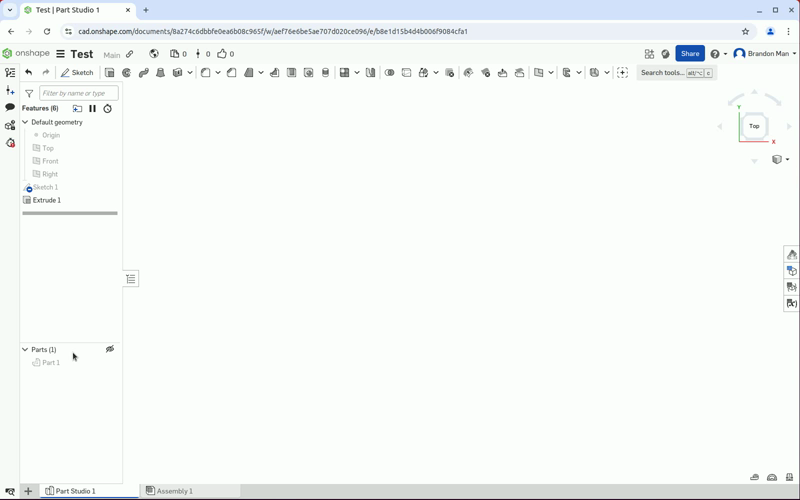
key(up)
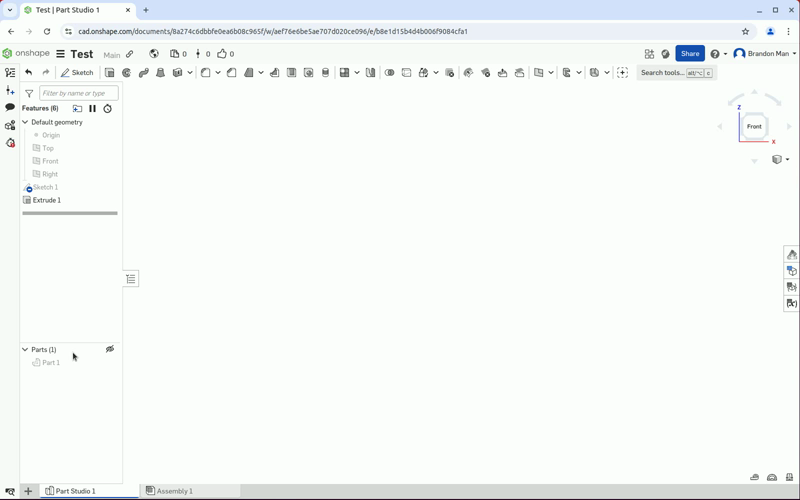
key_up(shift)
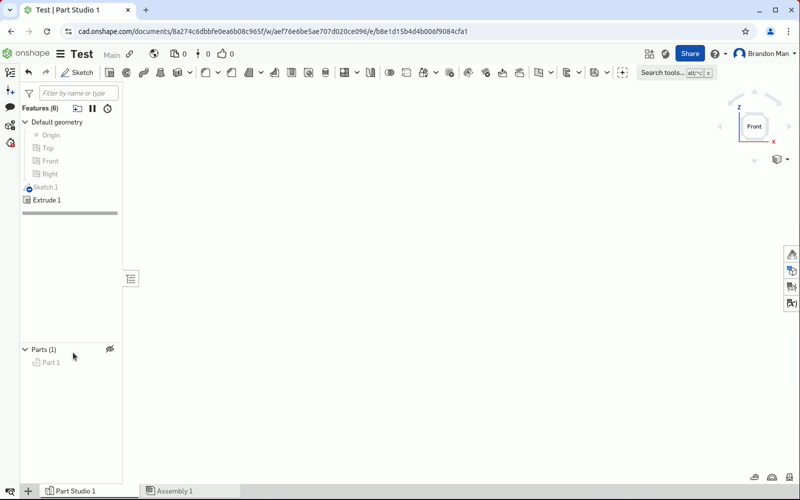
mouse_move(73, 352)
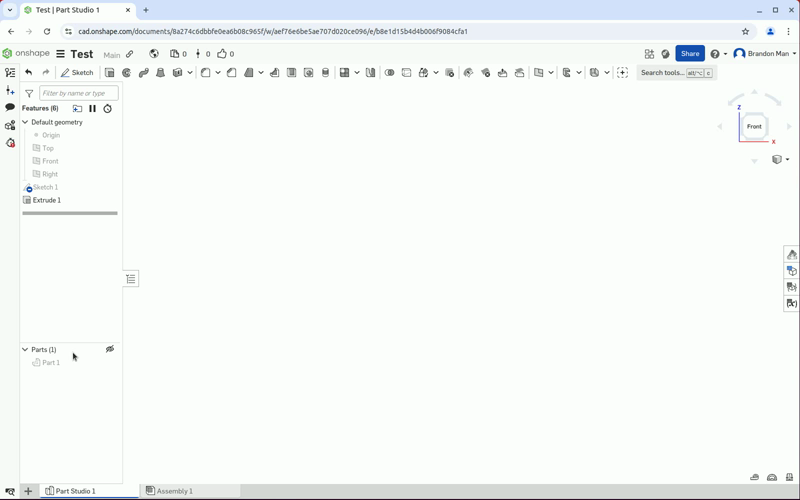
key(shift+y)
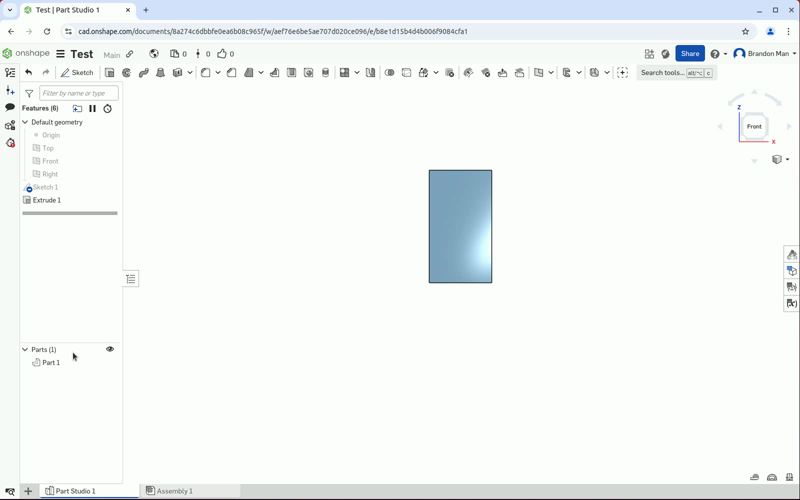
mouse_move(541, 75)
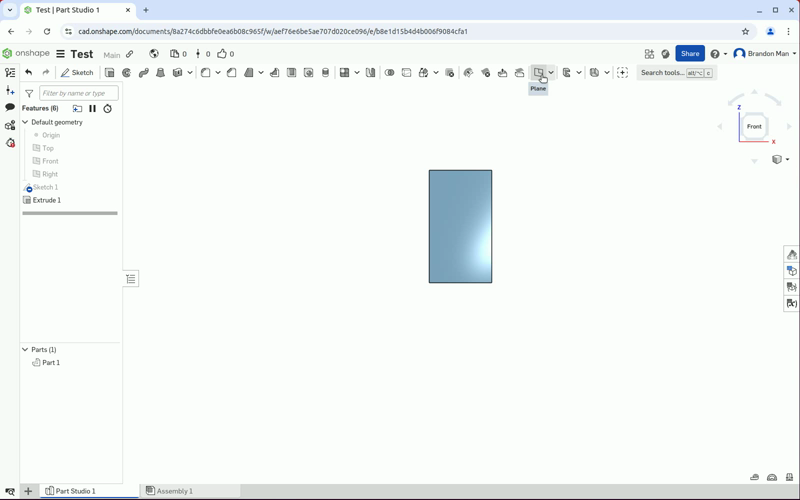
click(541, 75)
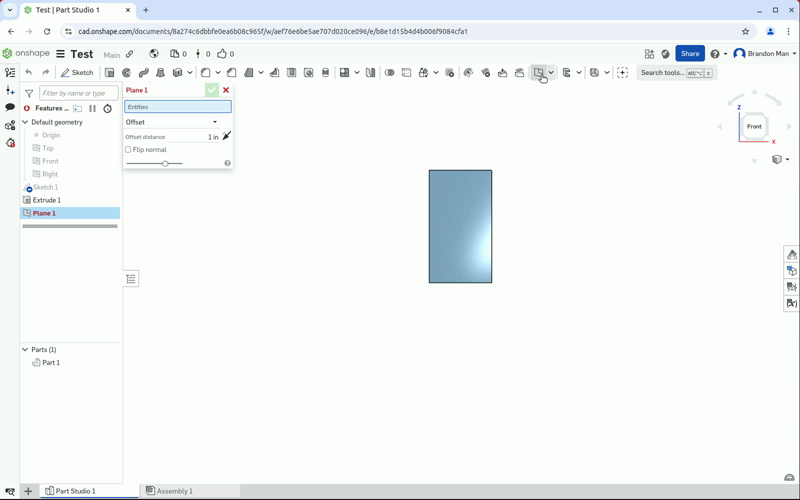
mouse_move(73, 163)
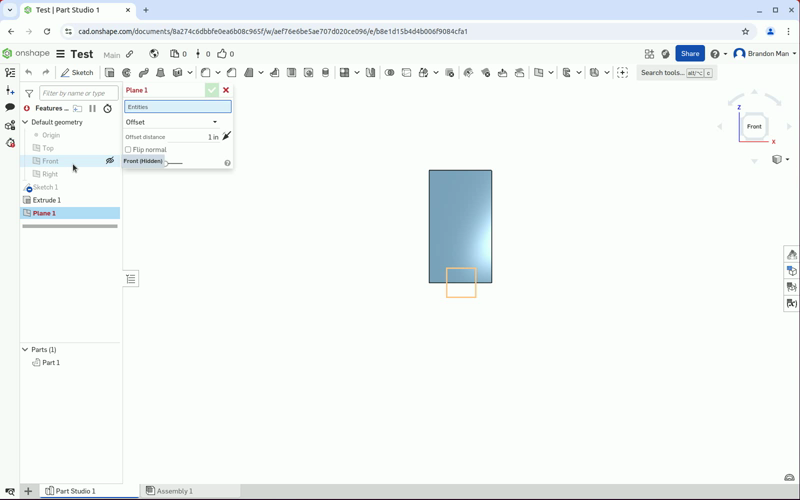
click(73, 163)
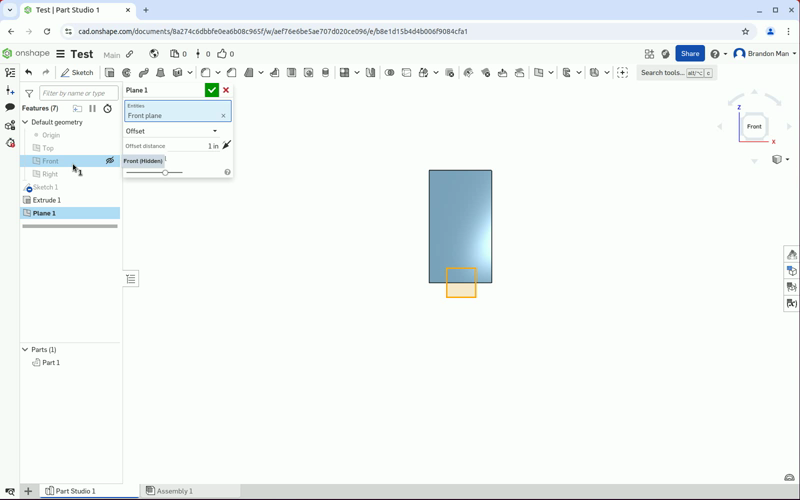
key(tab, 2)
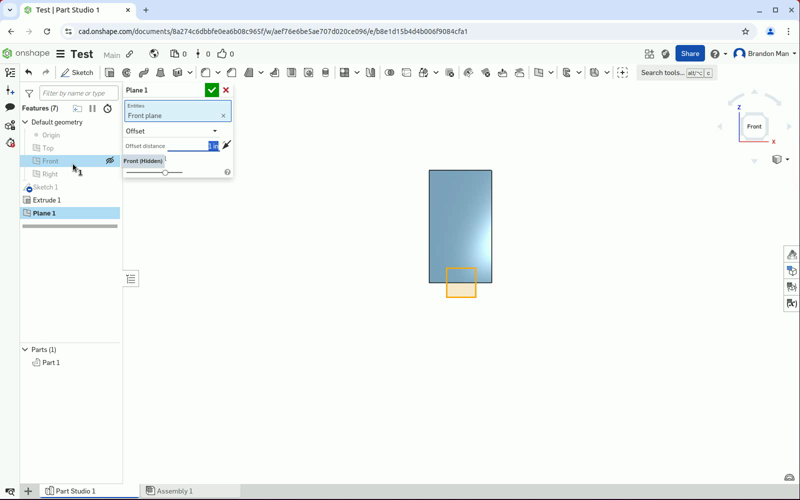
text(8.411)
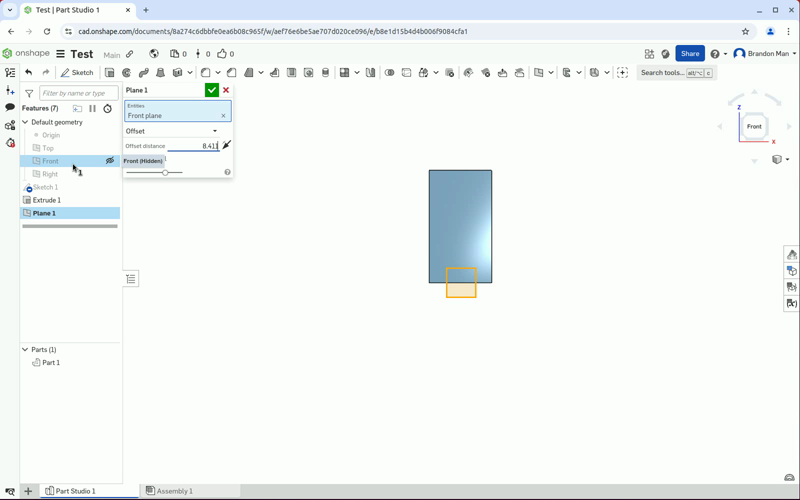
key(enter, 2)
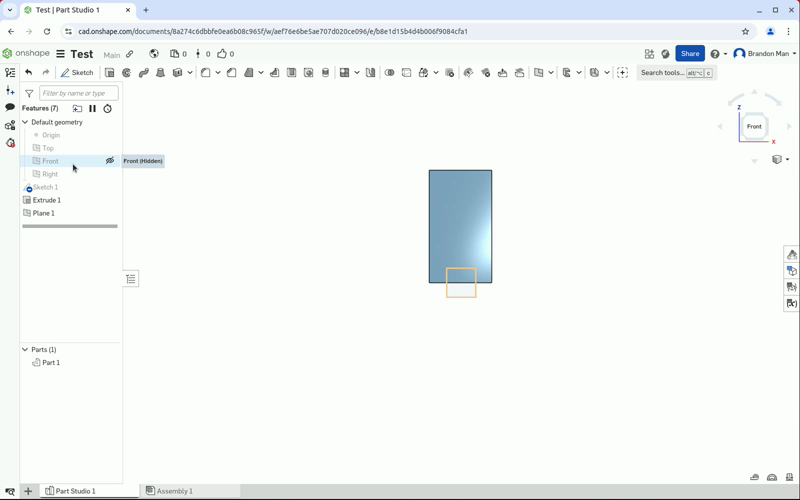
key(shift+s)
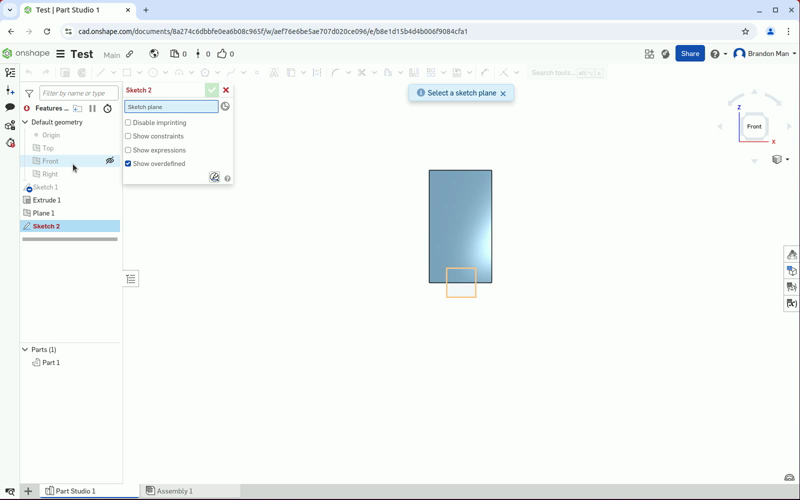
mouse_move(73, 215)
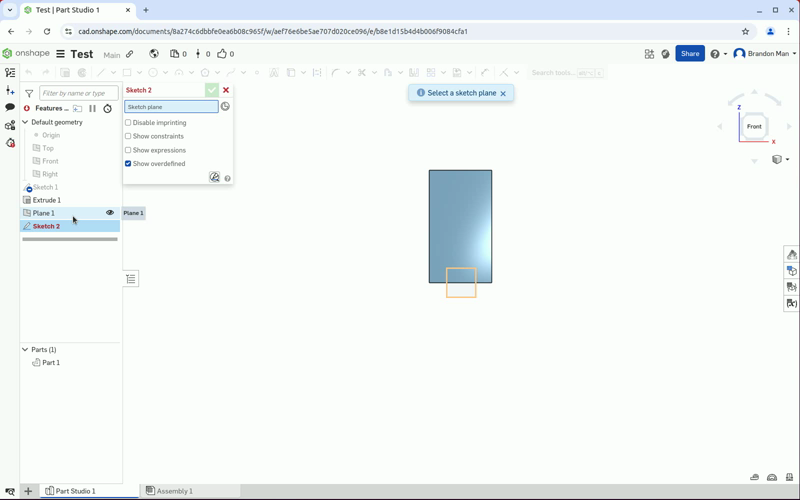
click(73, 215)
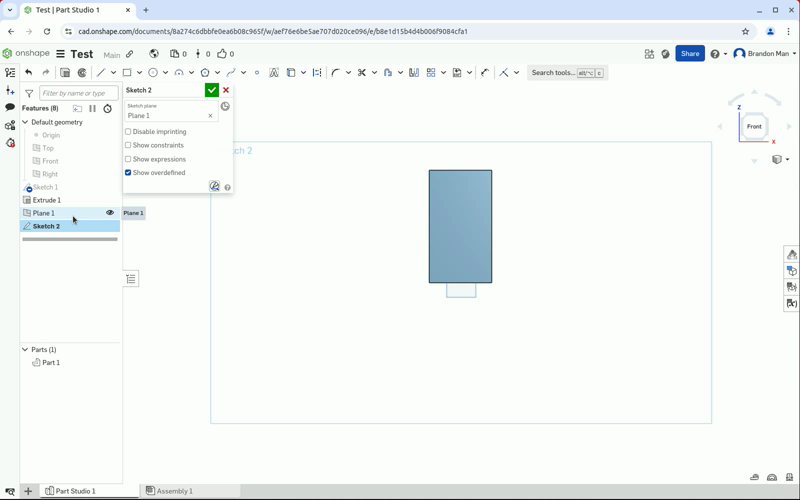
mouse_move(73, 352)
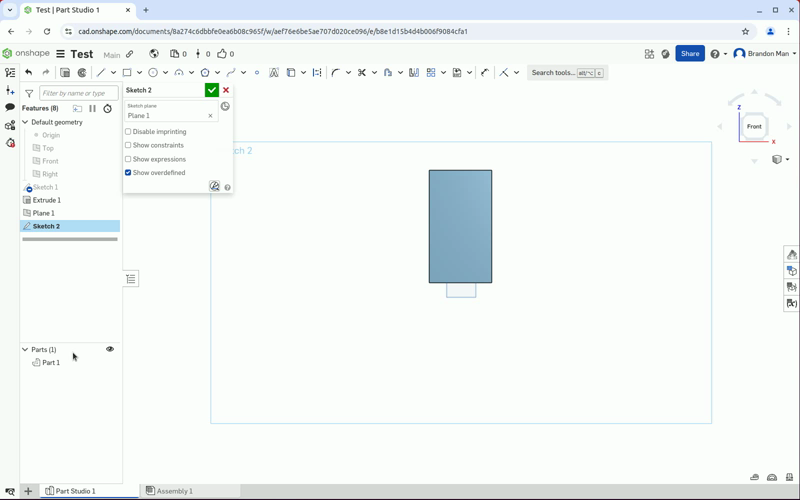
key(y)
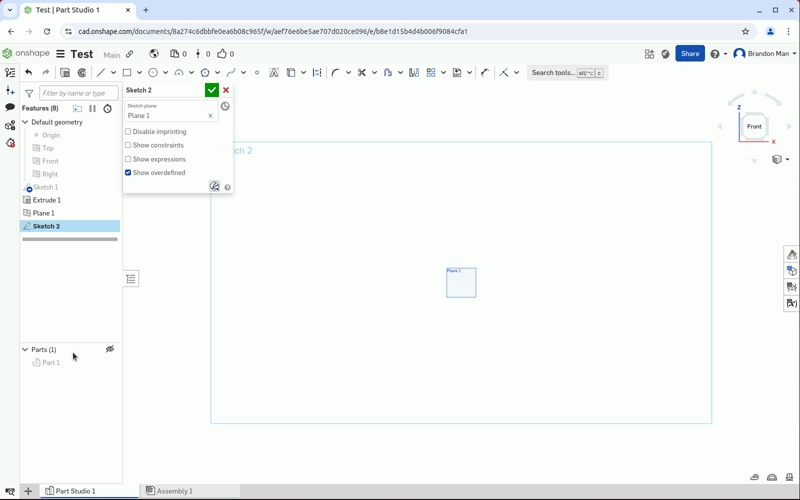
key(l)
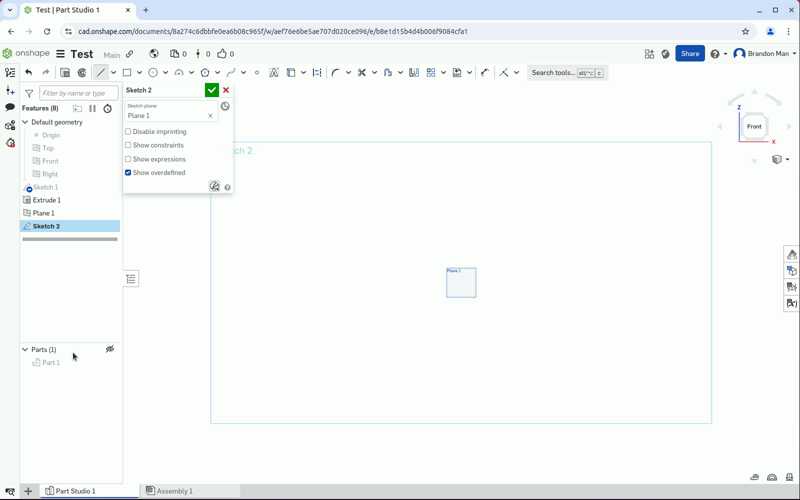
key_down(shift)
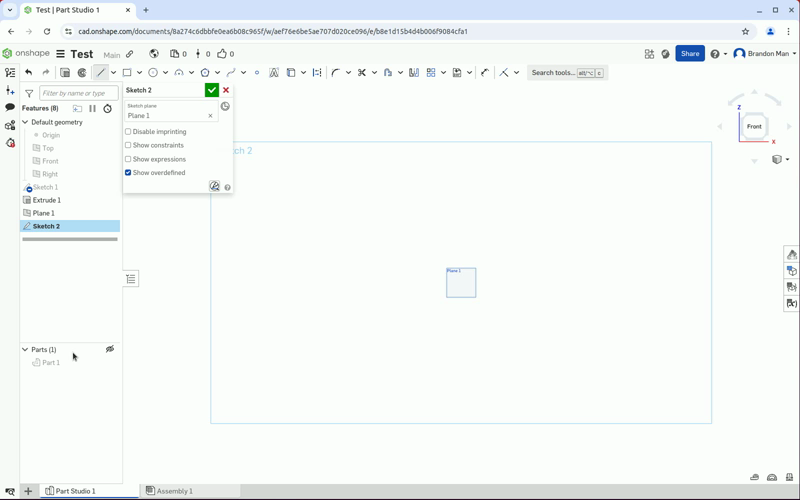
mouse_move(432, 280)
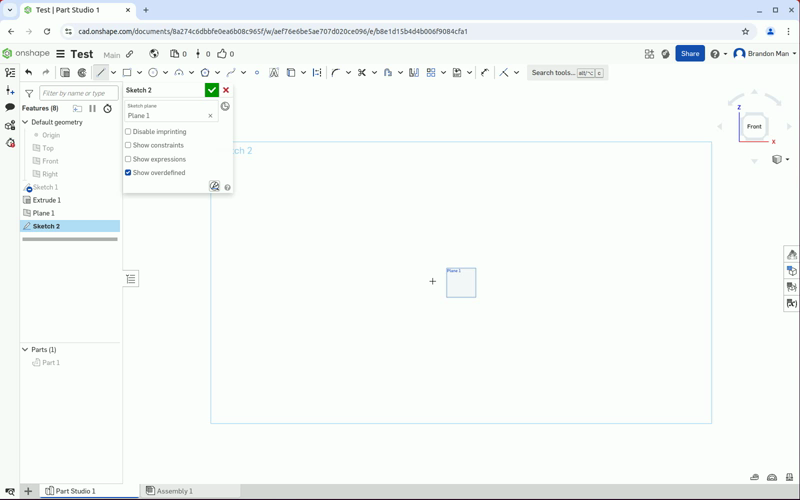
click(432, 280)
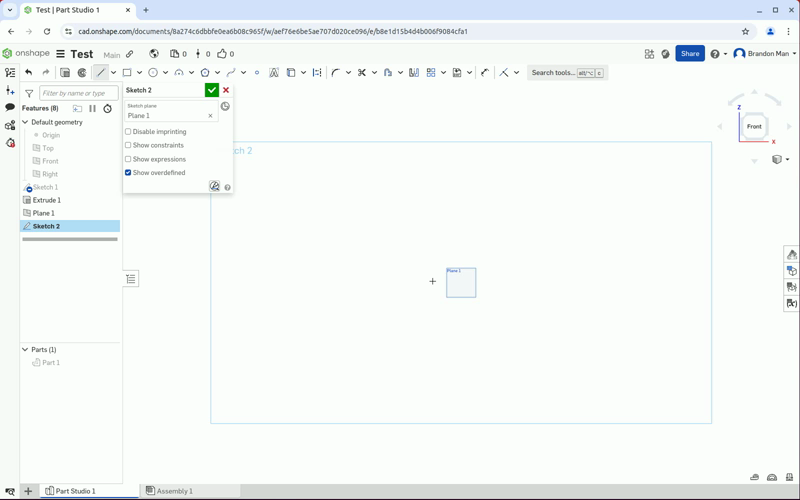
key_up(shift)
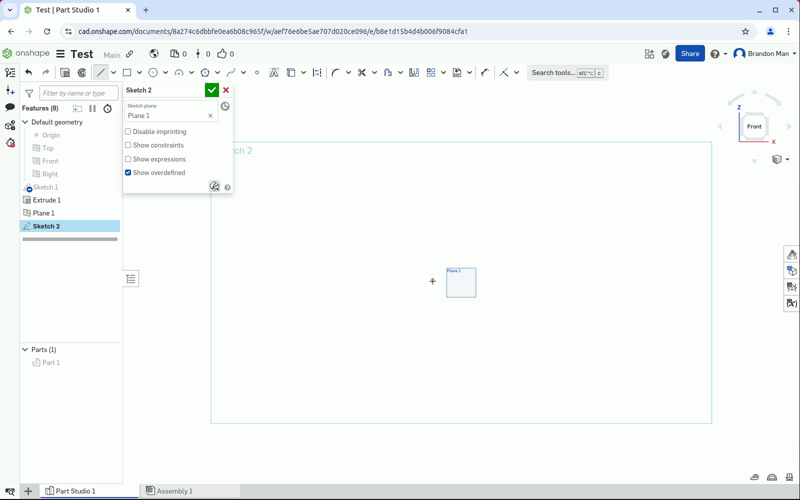
key_down(shift)
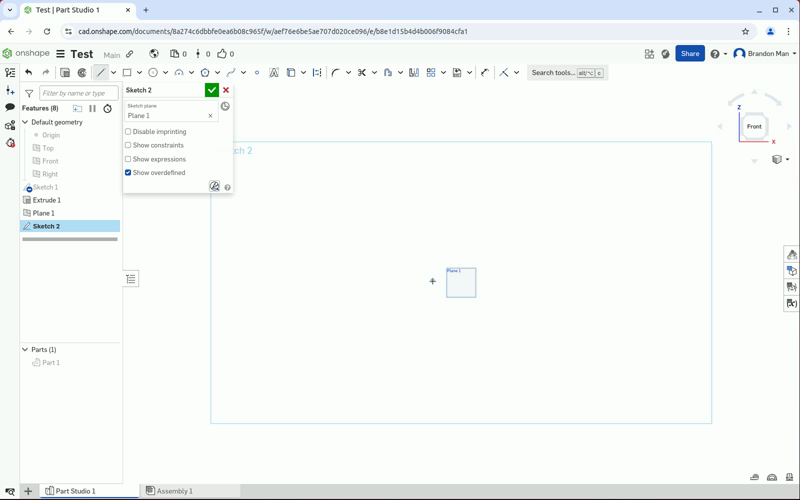
mouse_move(462, 280)
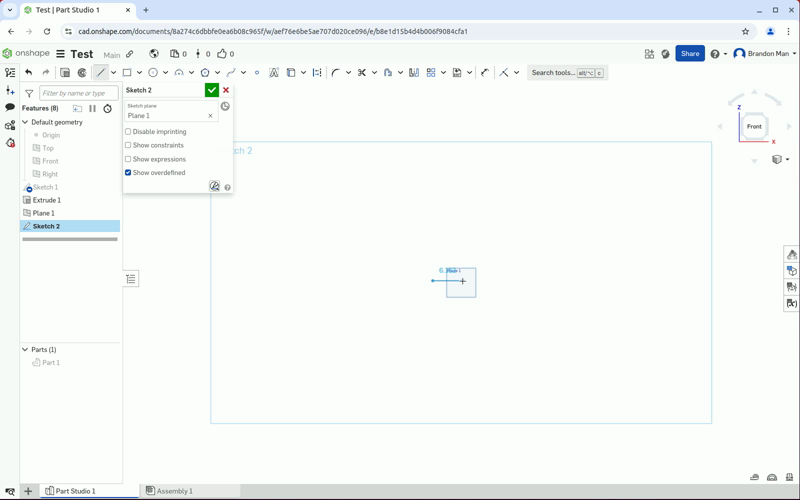
mouse_move(489, 280)
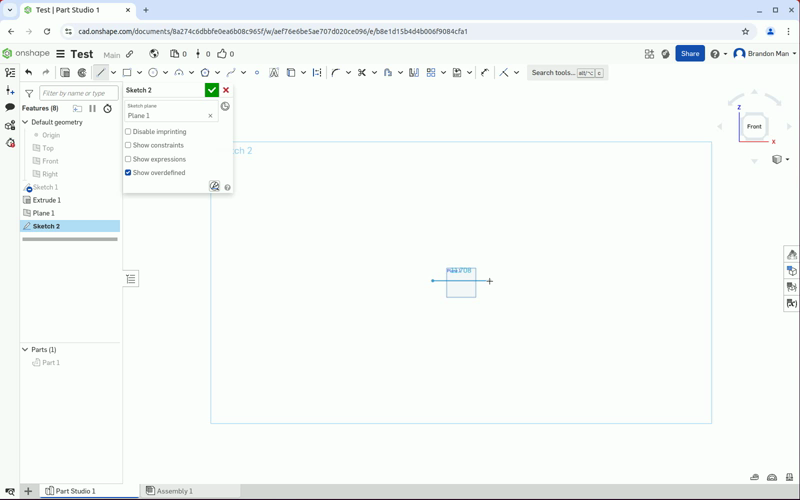
click(489, 280)
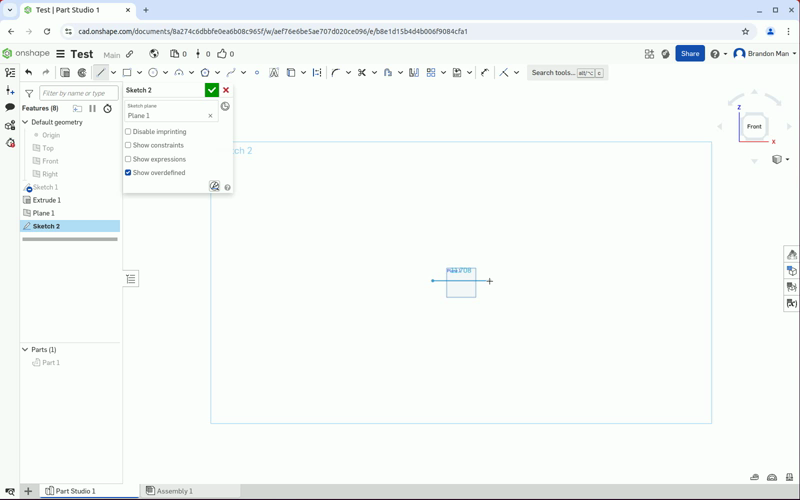
key_up(shift)
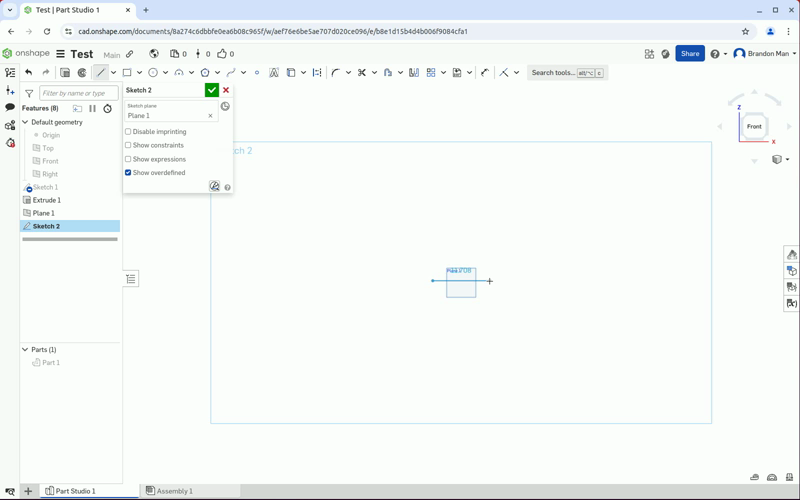
key_down(shift)
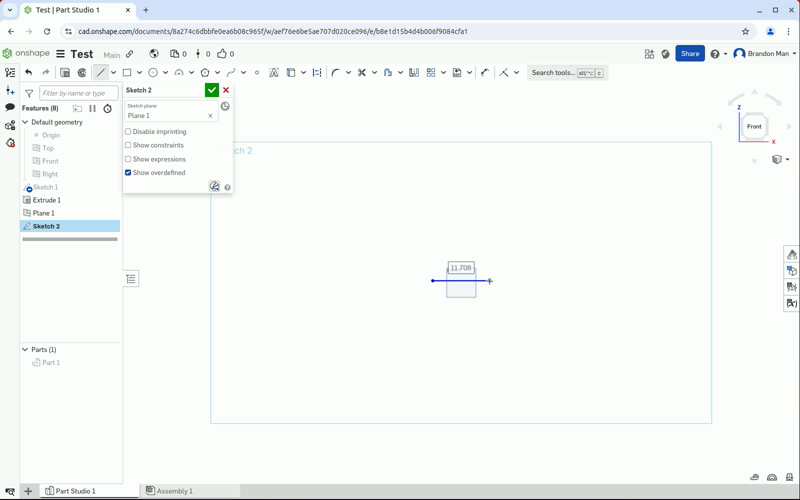
mouse_move(489, 173)
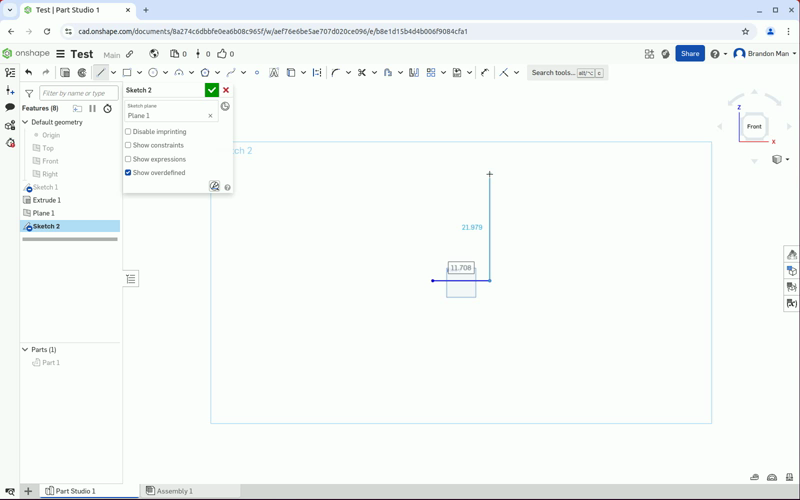
click(489, 173)
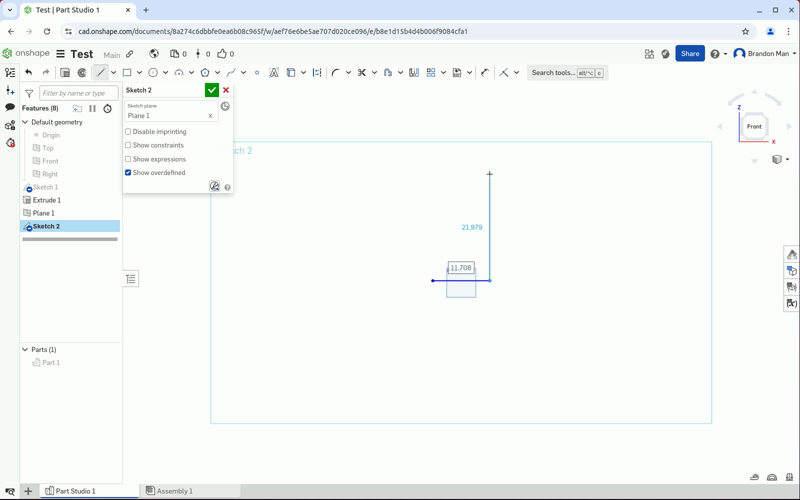
key_up(shift)
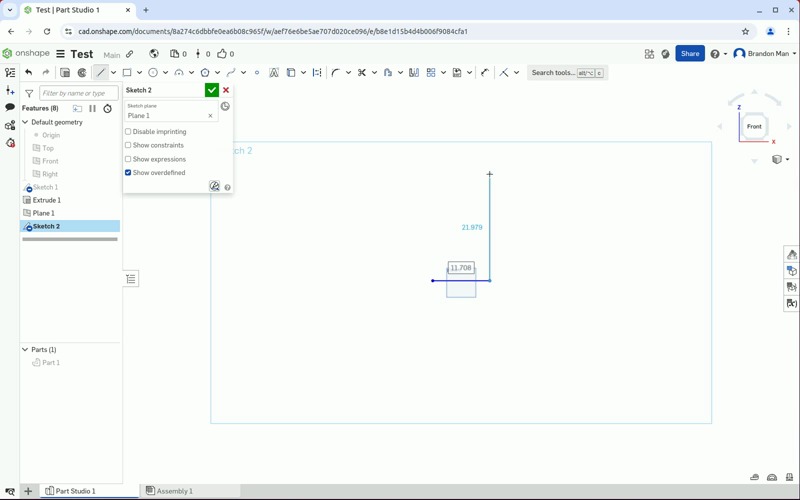
key_down(shift)
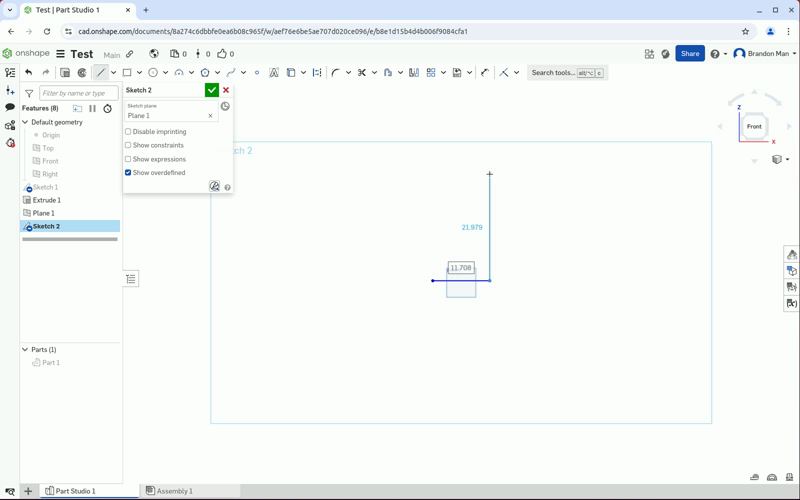
mouse_move(519, 173)
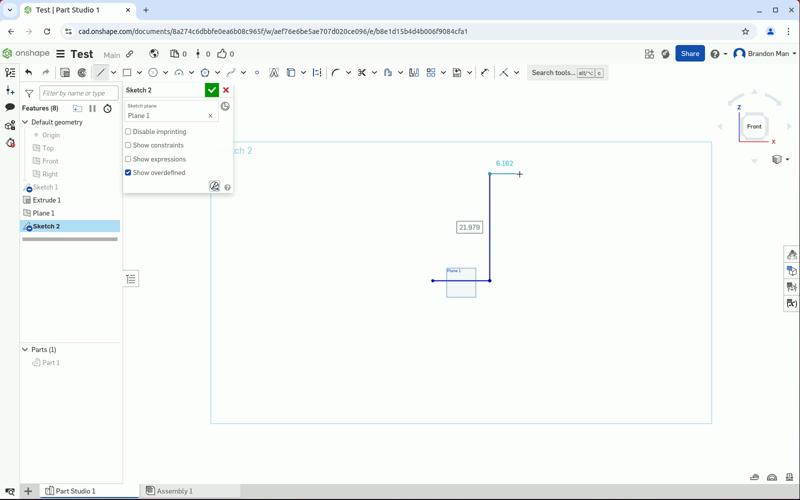
mouse_move(432, 173)
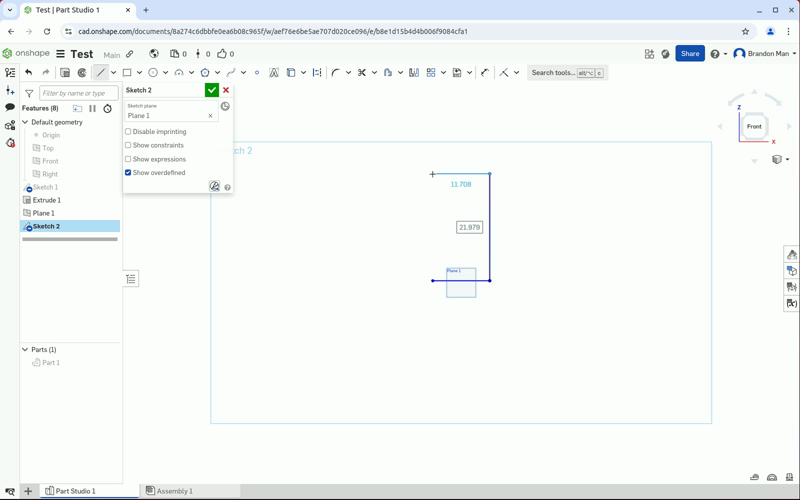
click(432, 173)
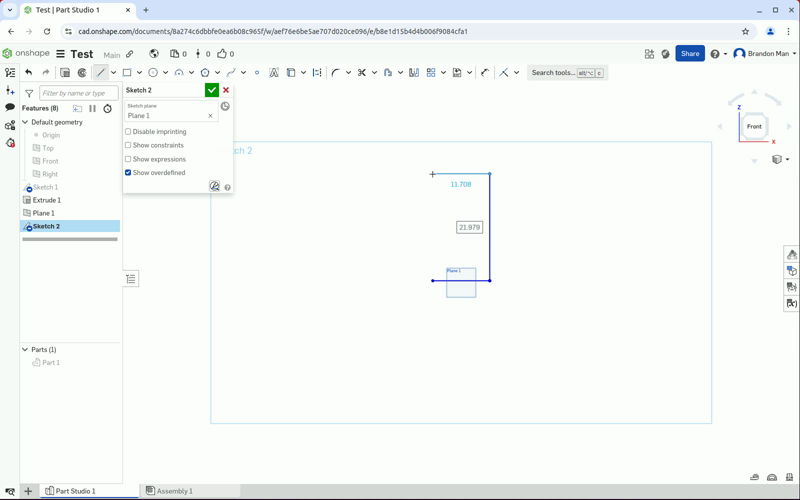
key_up(shift)
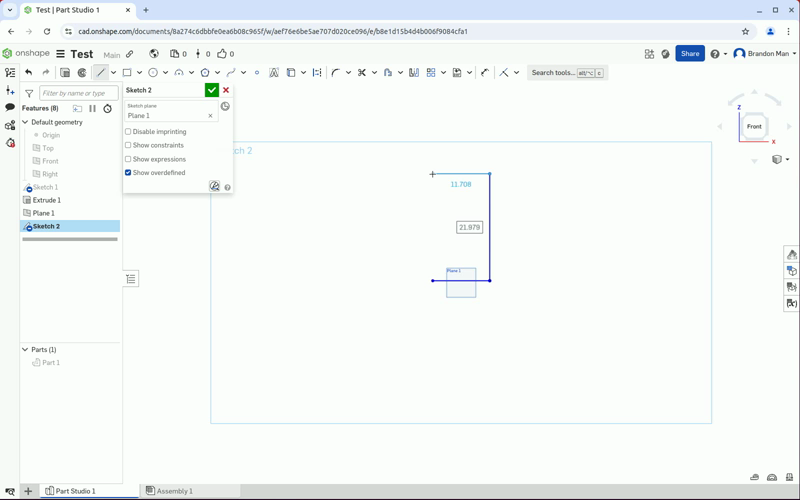
key_down(shift)
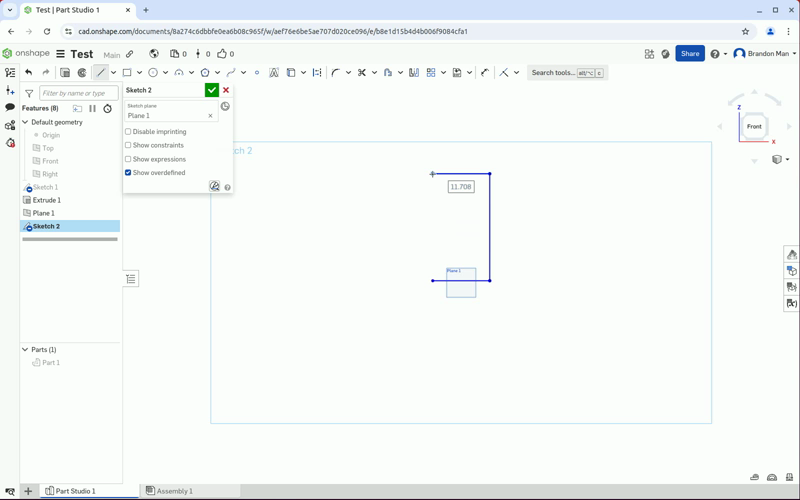
mouse_move(432, 280)
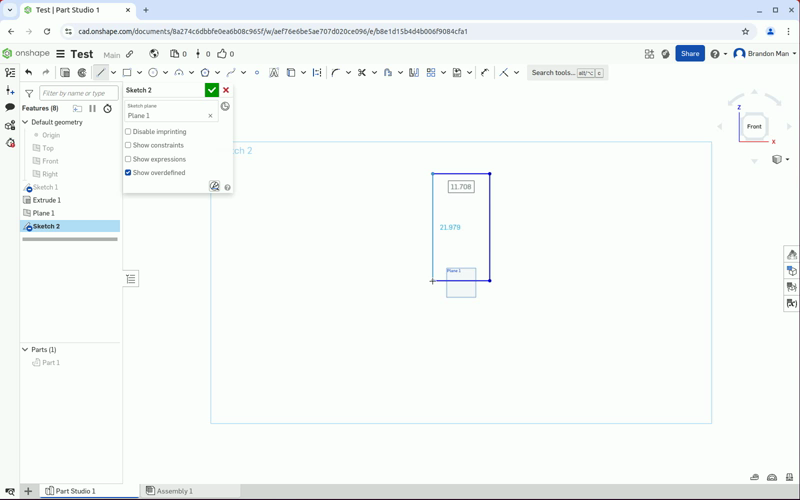
key_up(shift)
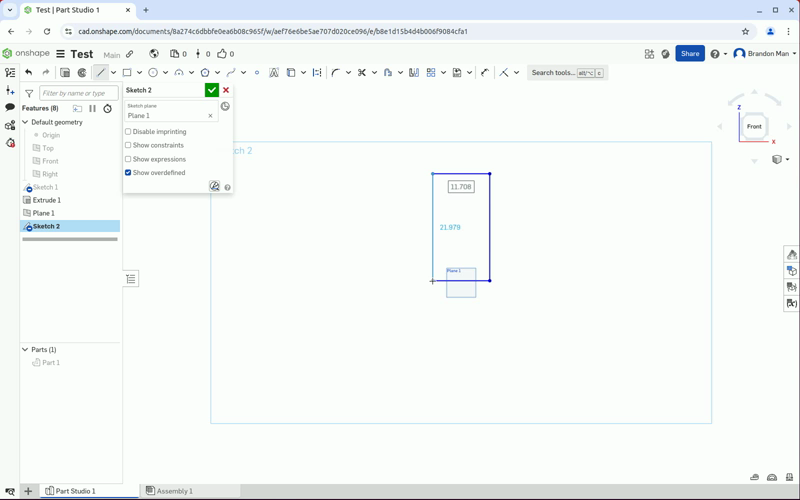
click(432, 280)
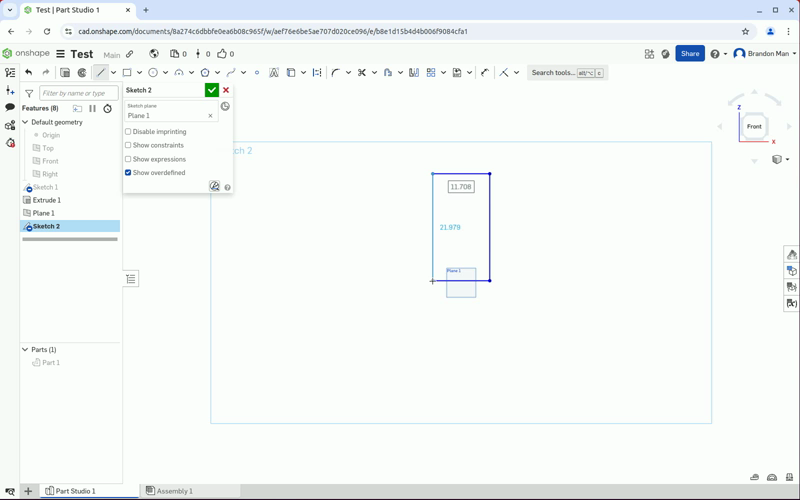
key(esc)
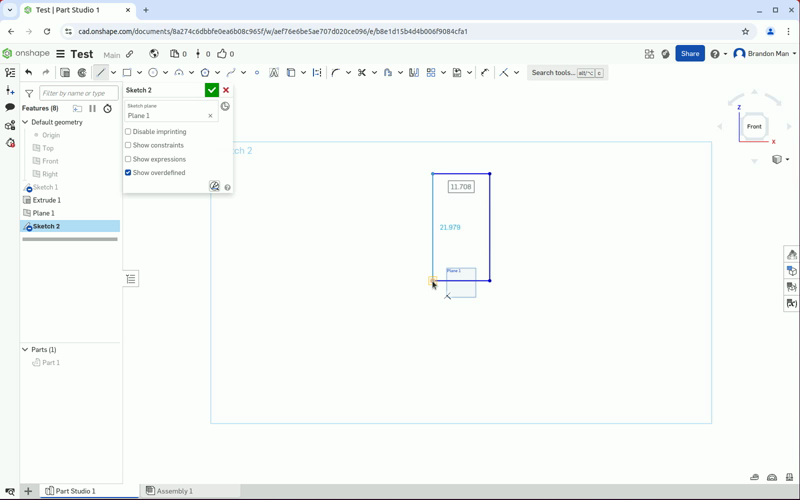
mouse_move(454, 190)
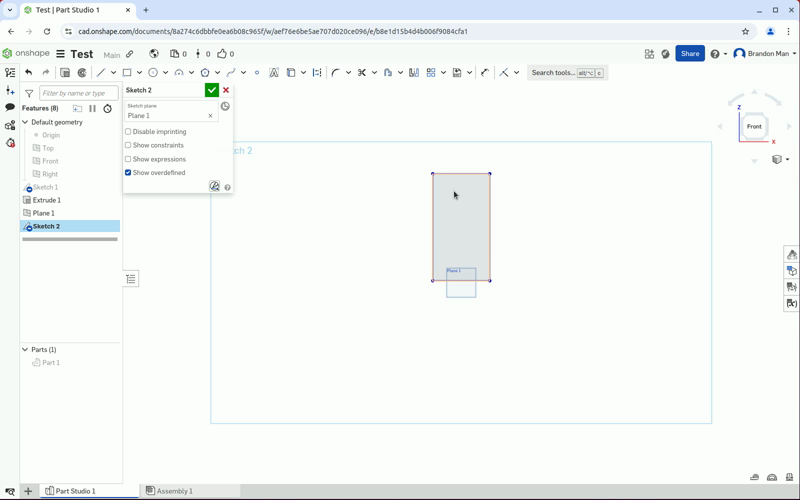
click(454, 190)
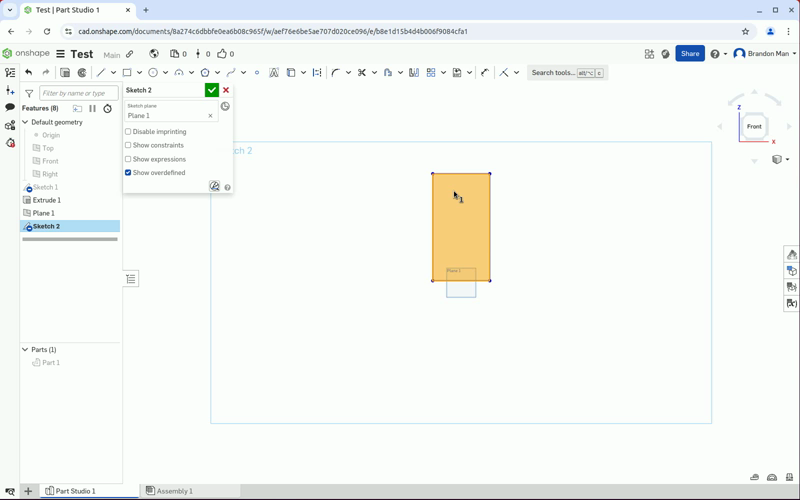
mouse_move(73, 352)
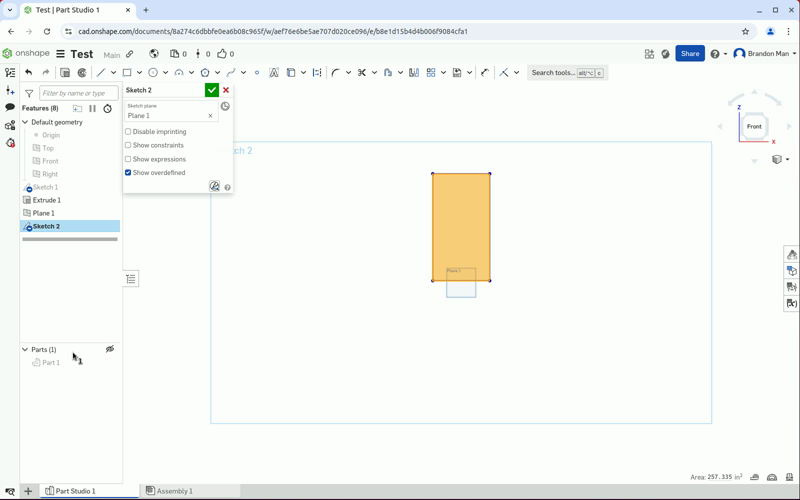
key(shift+y)
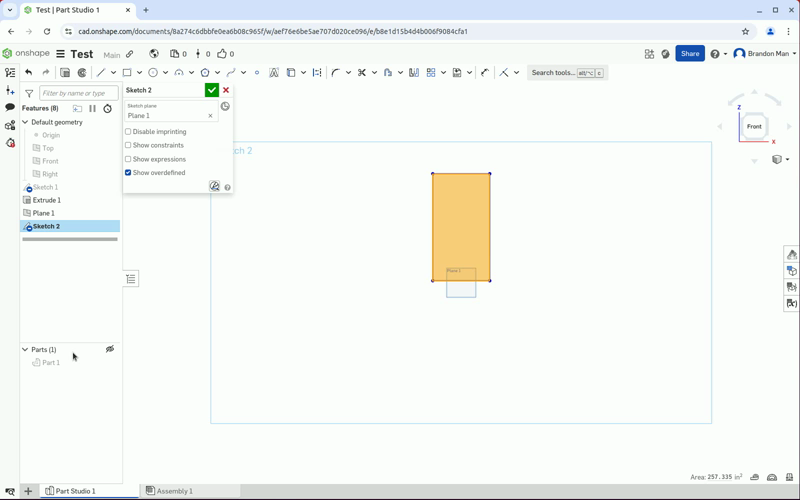
key(shift+e)
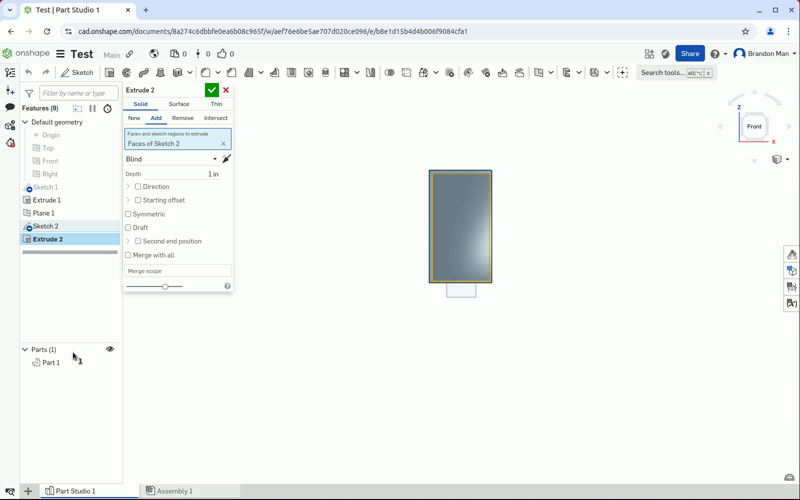
mouse_move(143, 106)
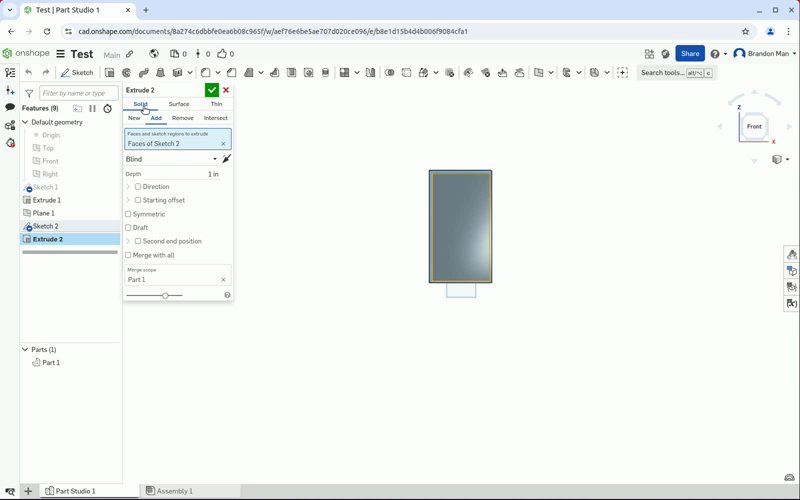
click(143, 106)
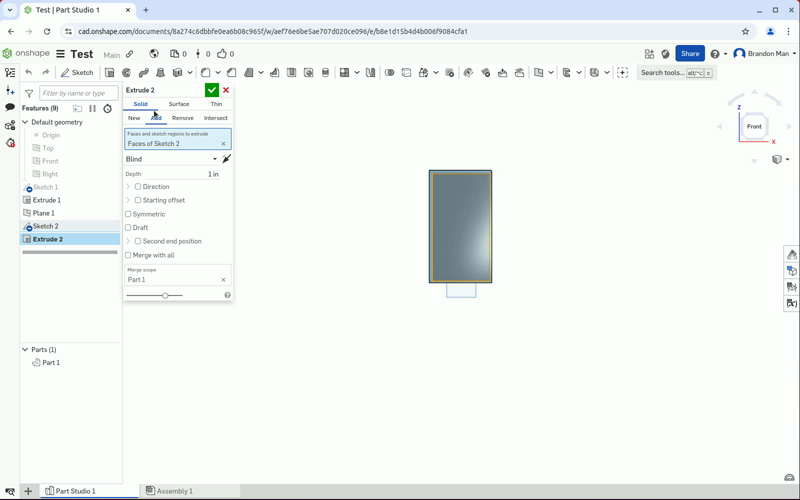
mouse_move(186, 120)
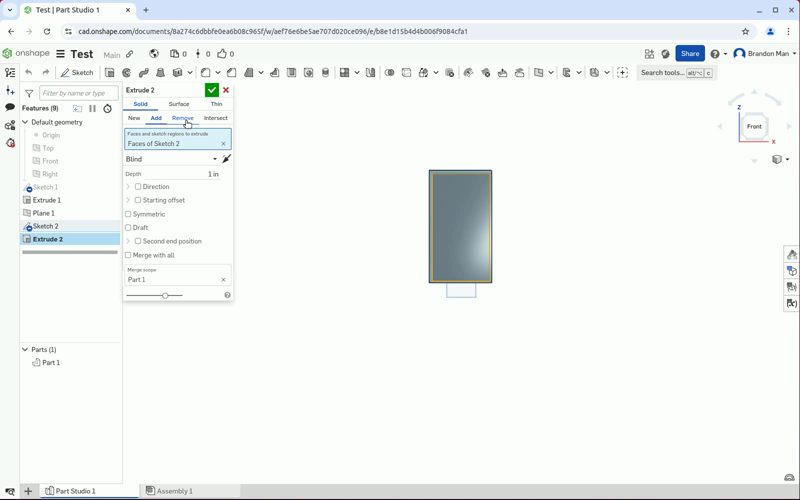
click(186, 120)
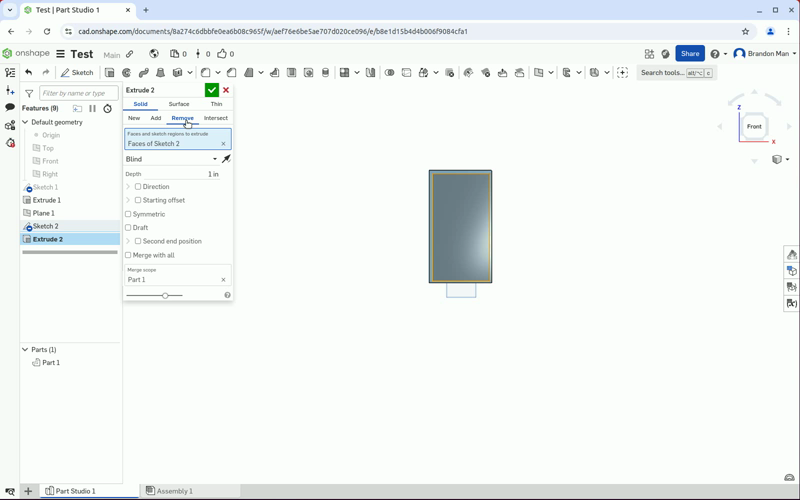
key(tab, 4)
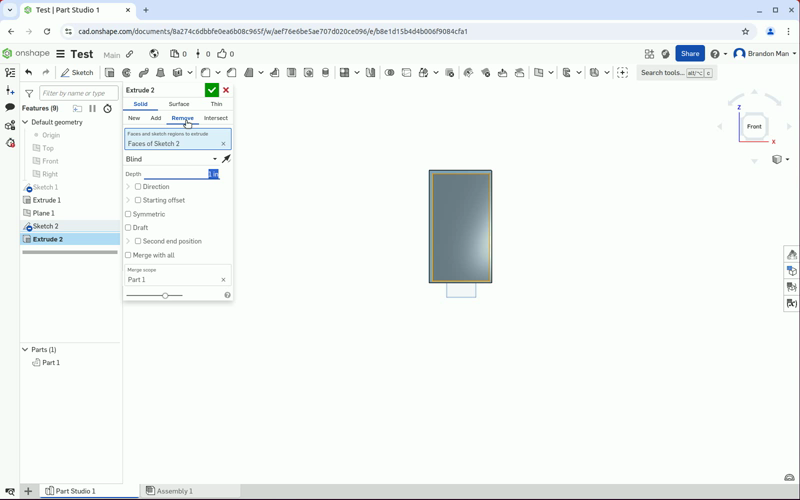
text(0.481)
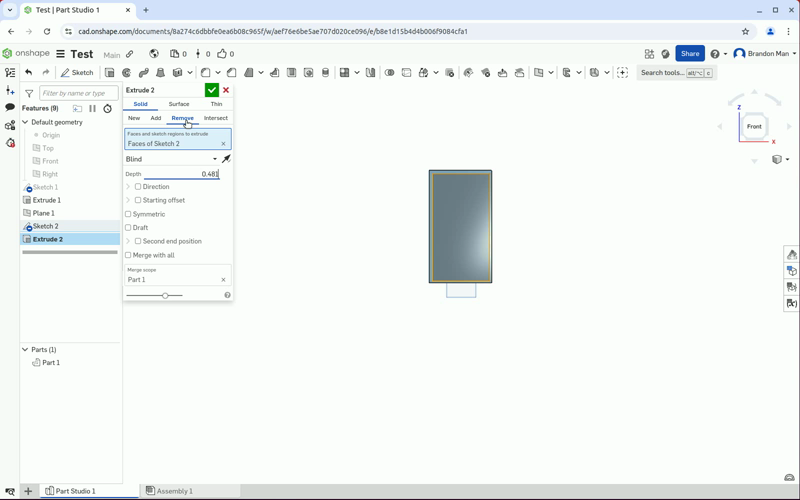
key(tab, 6)
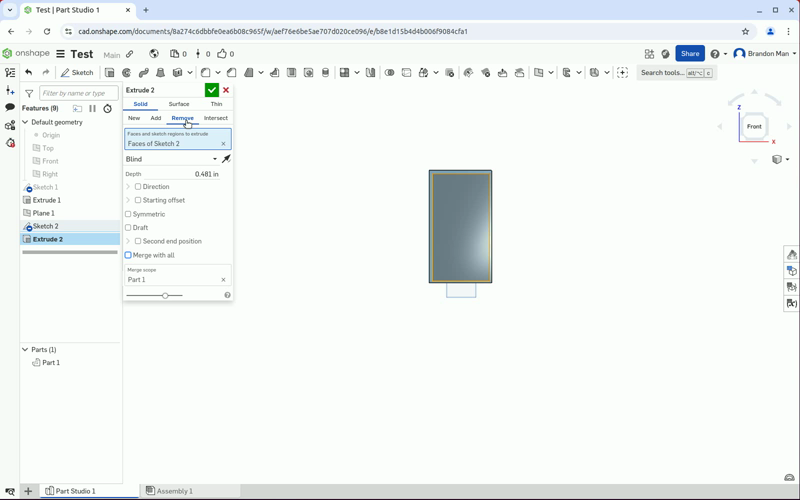
key(space)
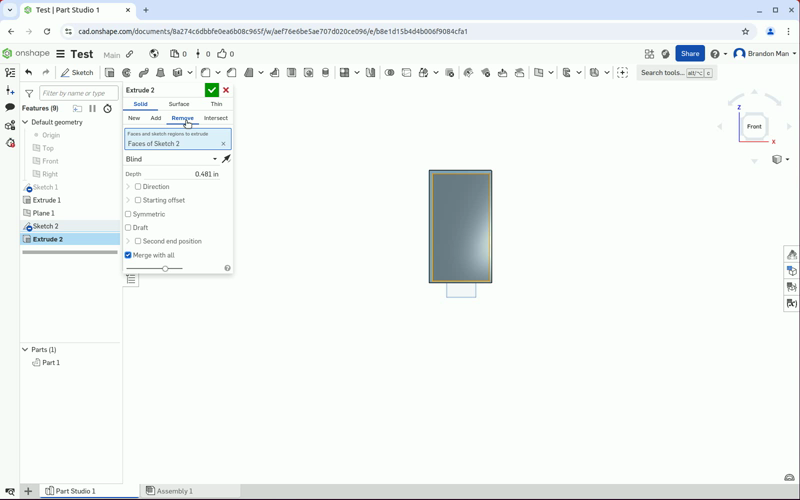
key(enter)
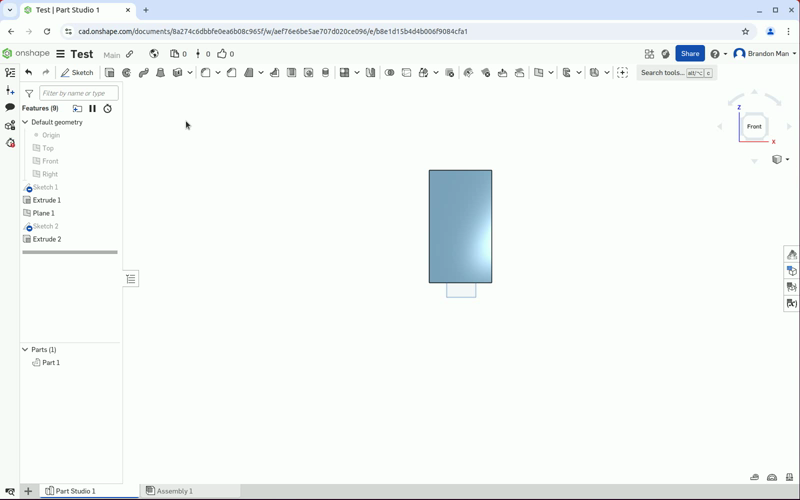
key(shift+h)
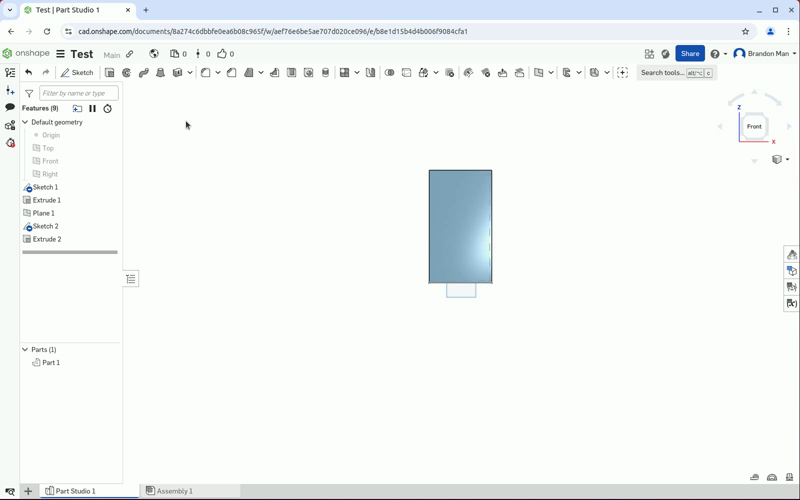
key(shift+h)
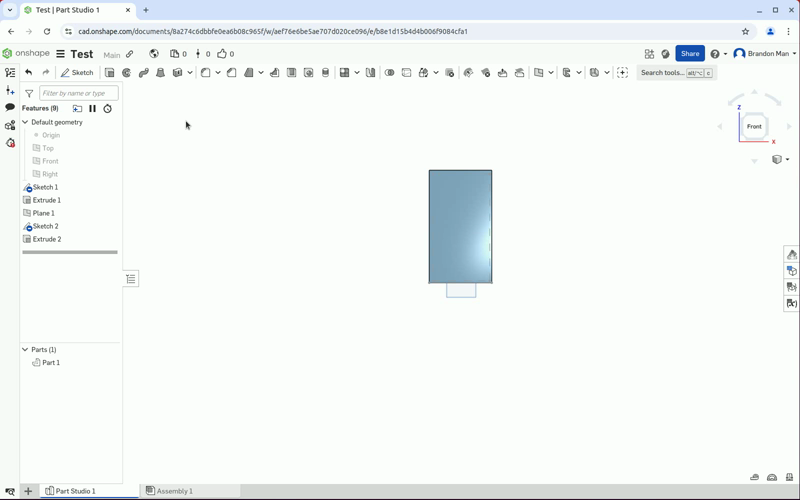
key(shift+7)
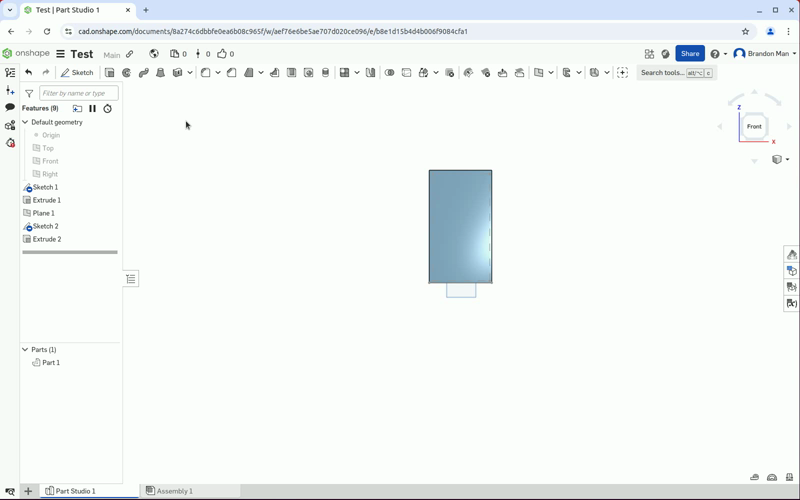
key(left, 2)
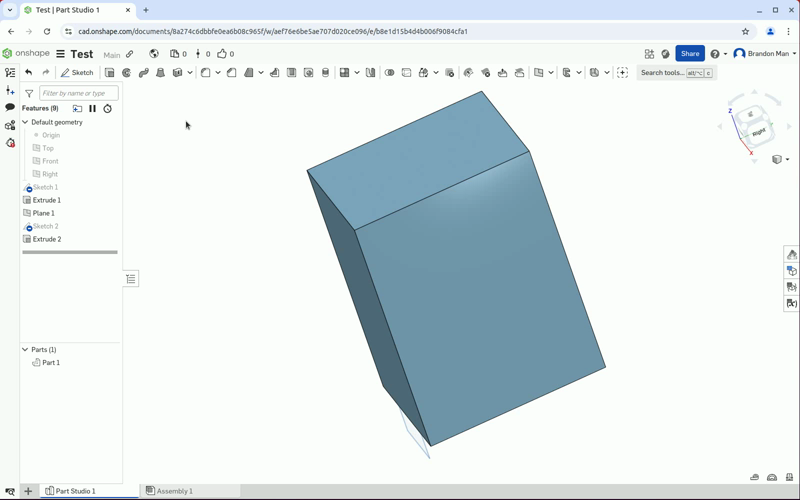
key(down, 2)
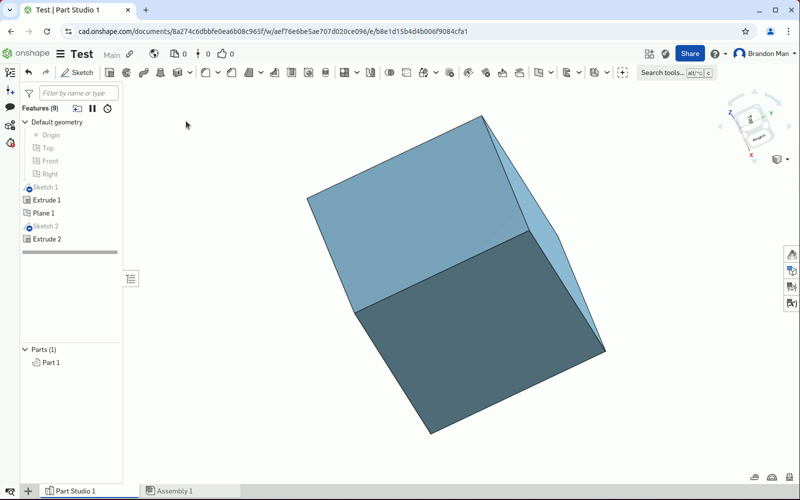
key(up, 2)
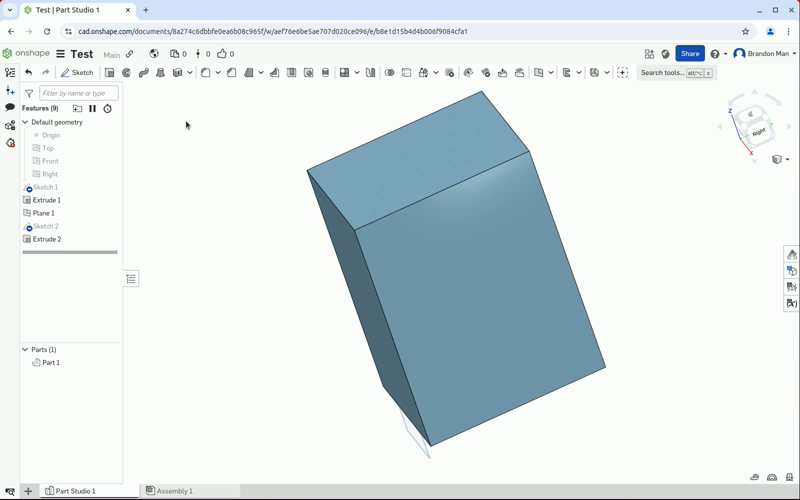
key(right, 2)
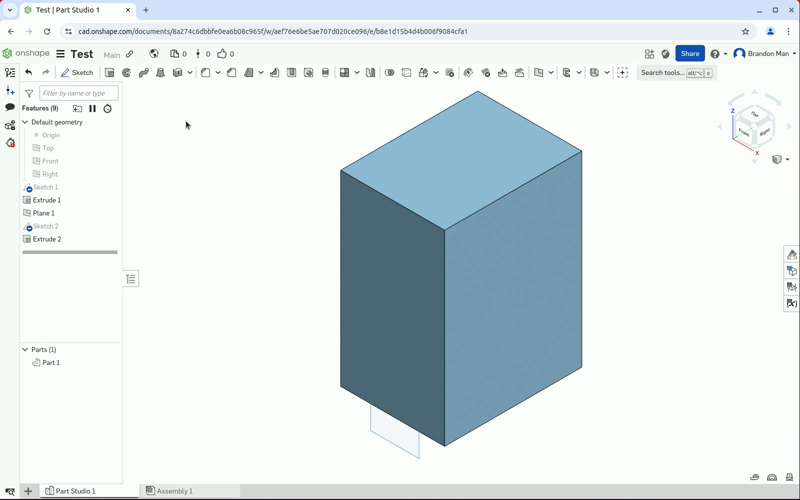
mouse_move(73, 189)
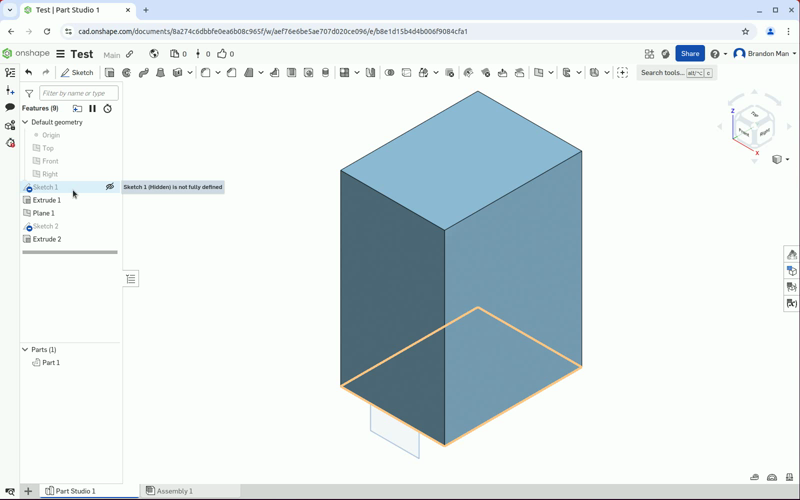
click(73, 189)